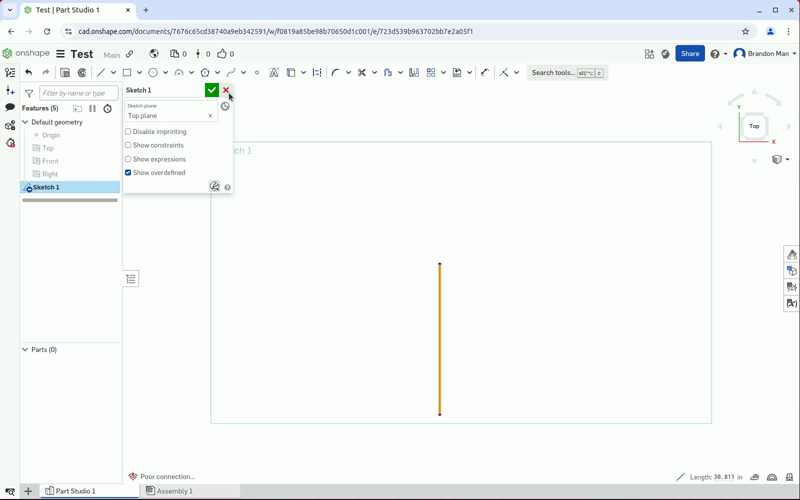
key(shift+h)
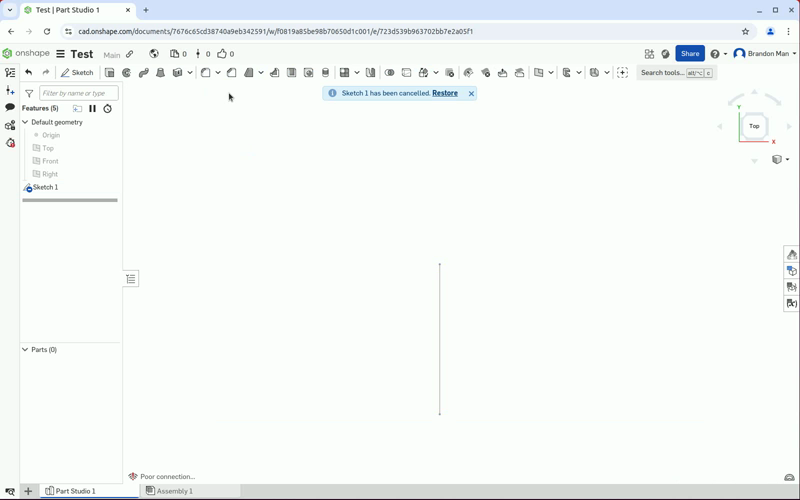
key(shift+s)
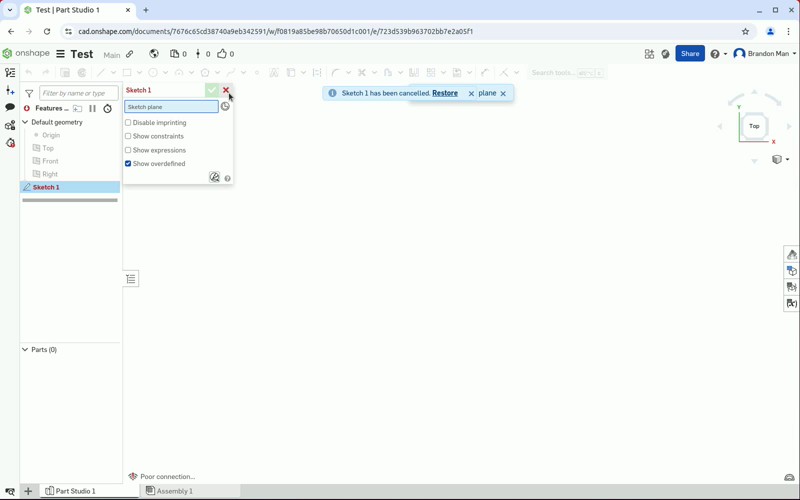
mouse_move(73, 150)
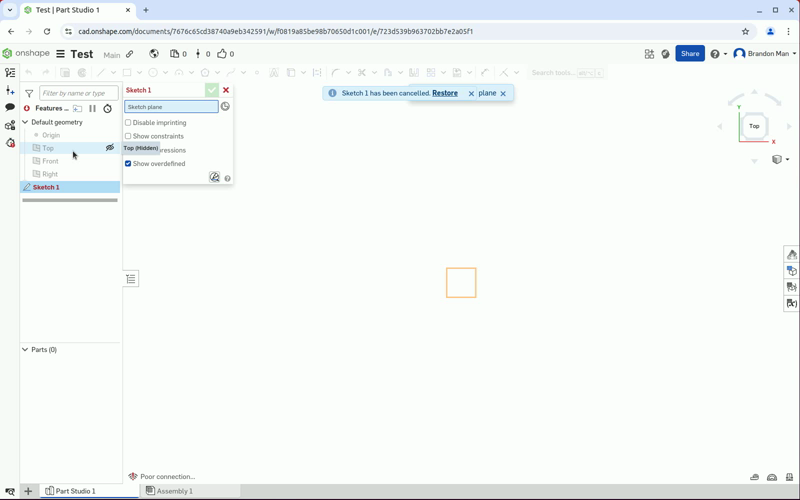
click(73, 150)
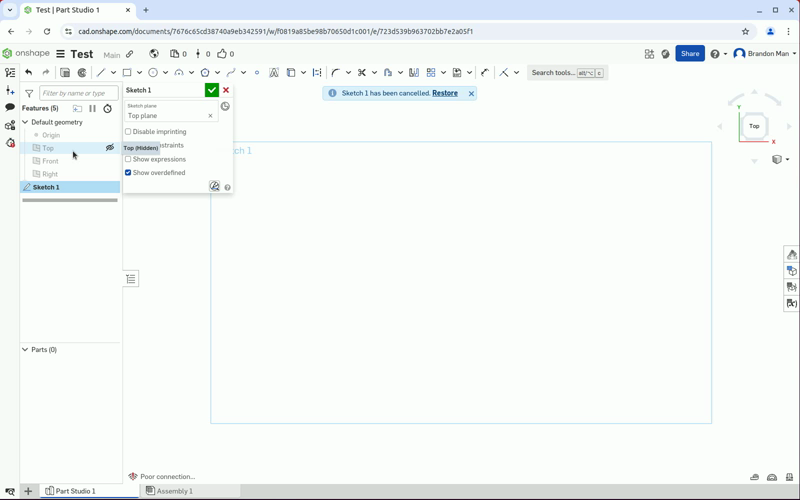
mouse_move(73, 352)
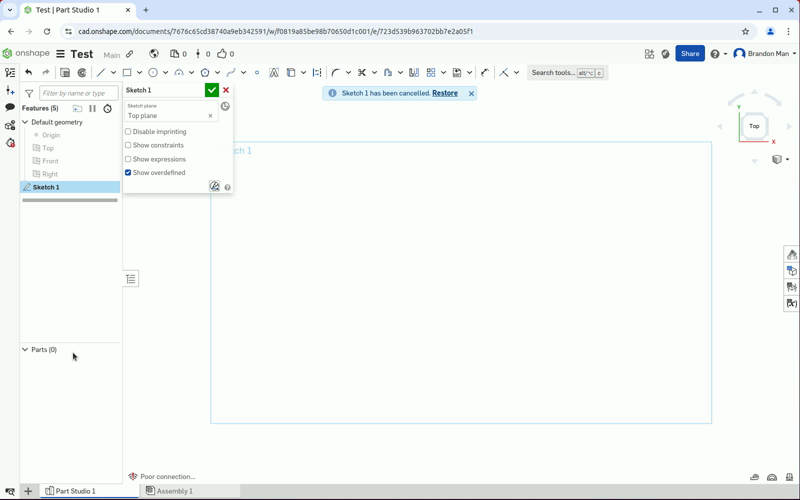
key(y)
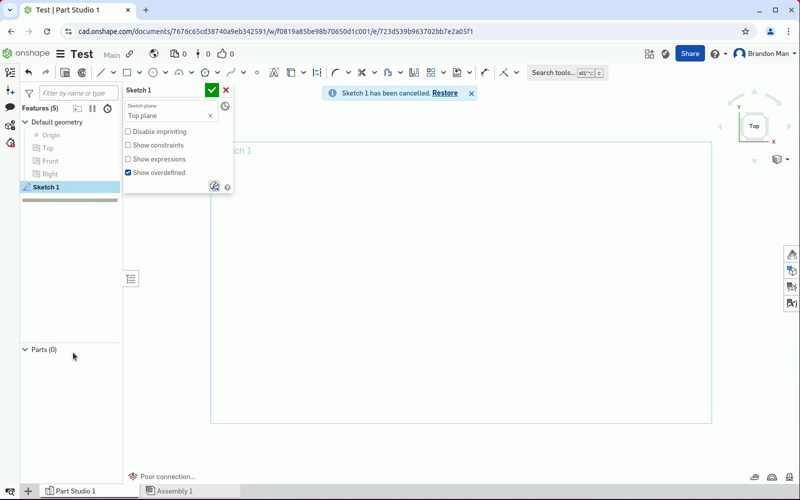
key(l)
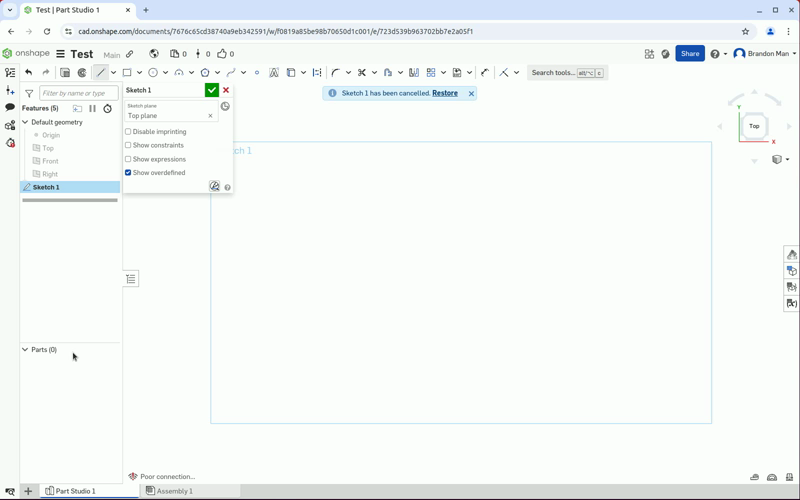
key_down(shift)
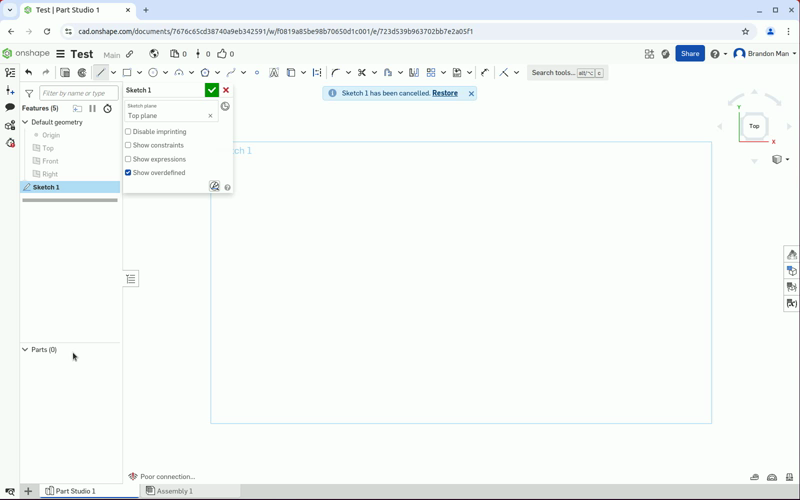
mouse_move(389, 374)
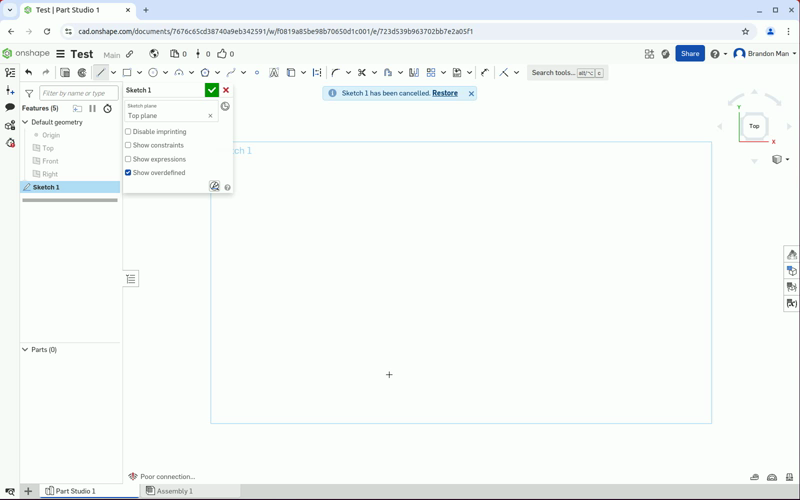
click(389, 374)
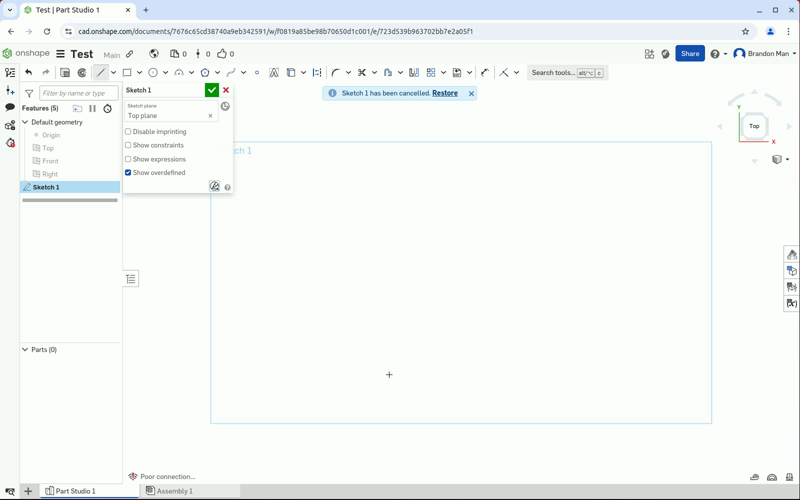
key_up(shift)
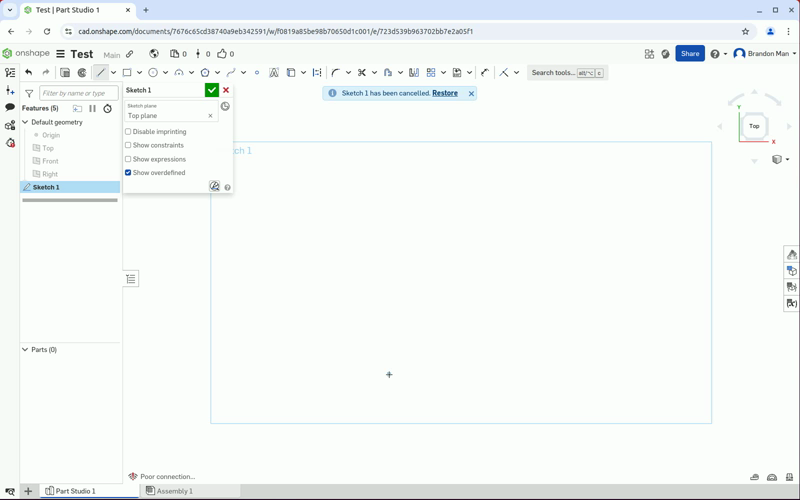
key_down(shift)
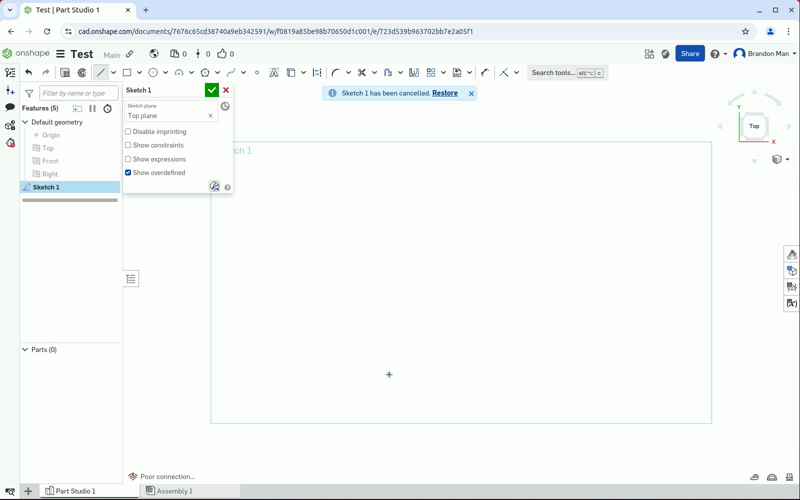
mouse_move(572, 374)
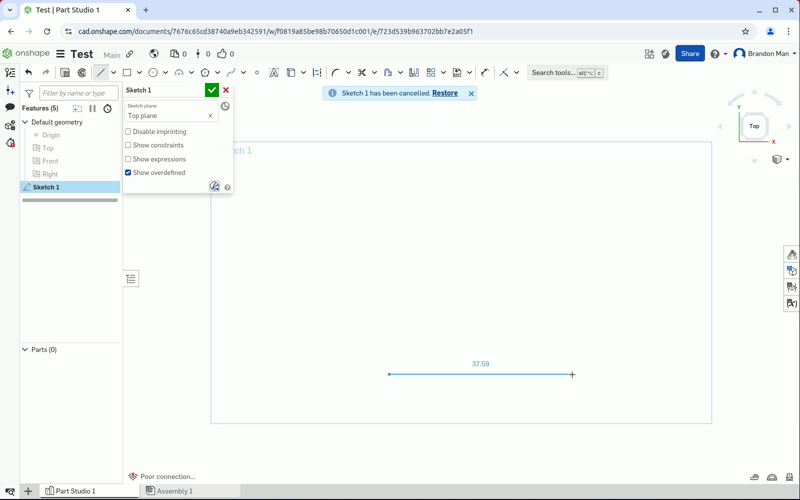
click(572, 374)
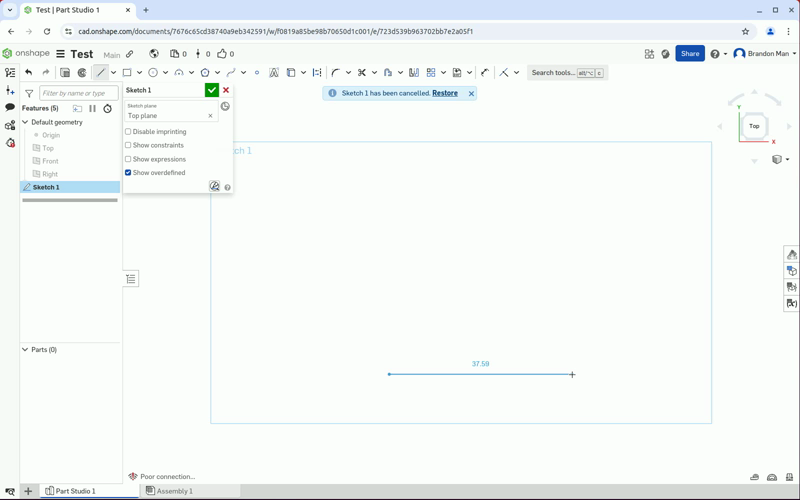
key_up(shift)
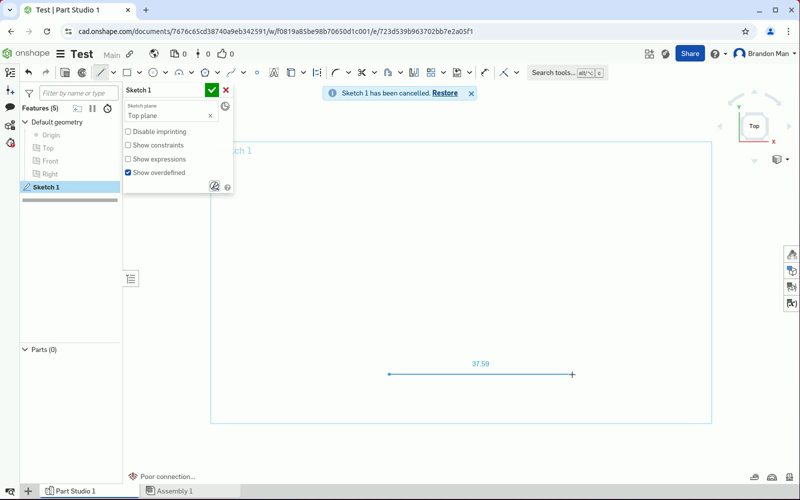
key_down(shift)
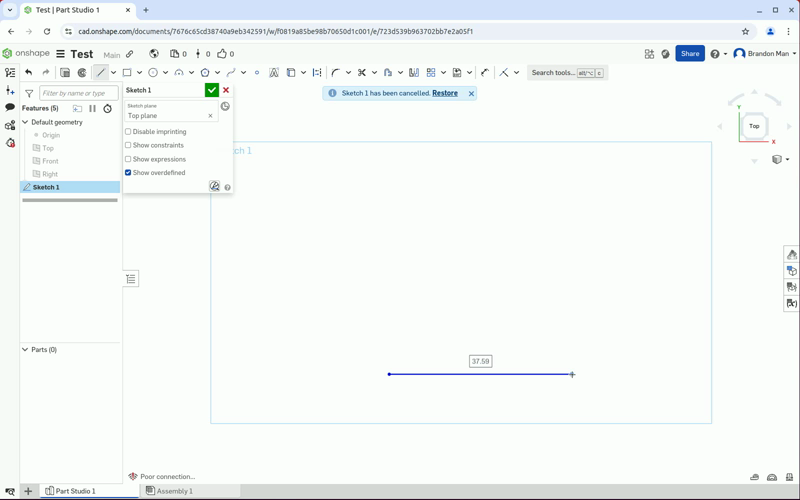
mouse_move(572, 191)
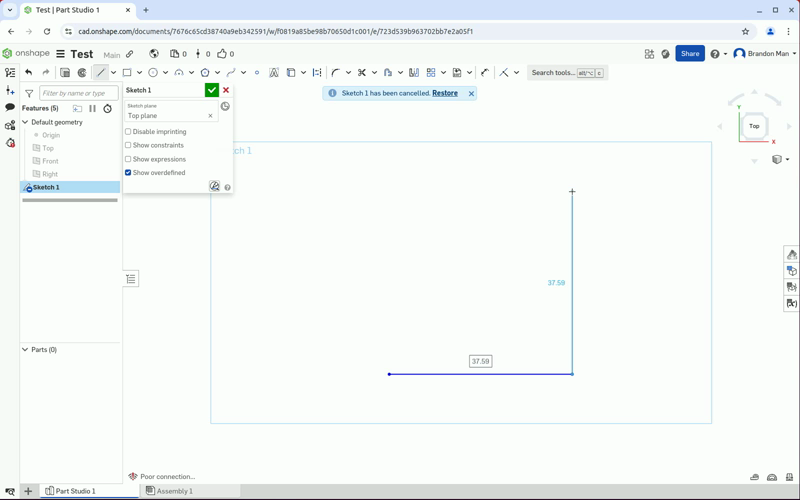
click(572, 191)
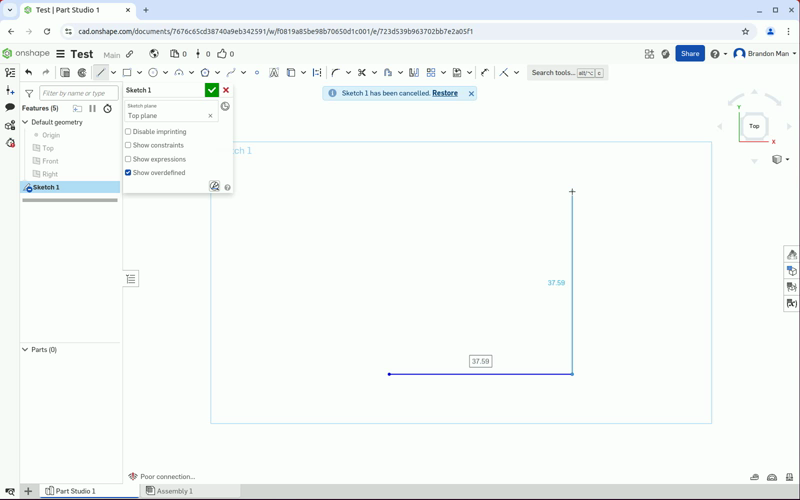
key_up(shift)
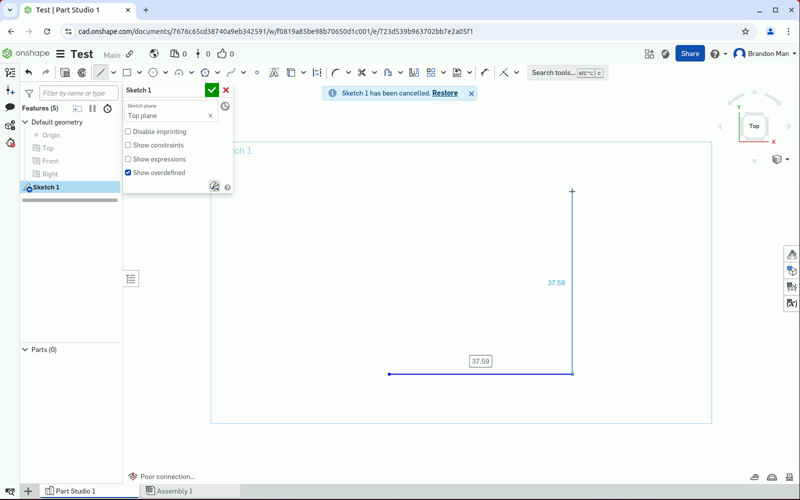
key_down(shift)
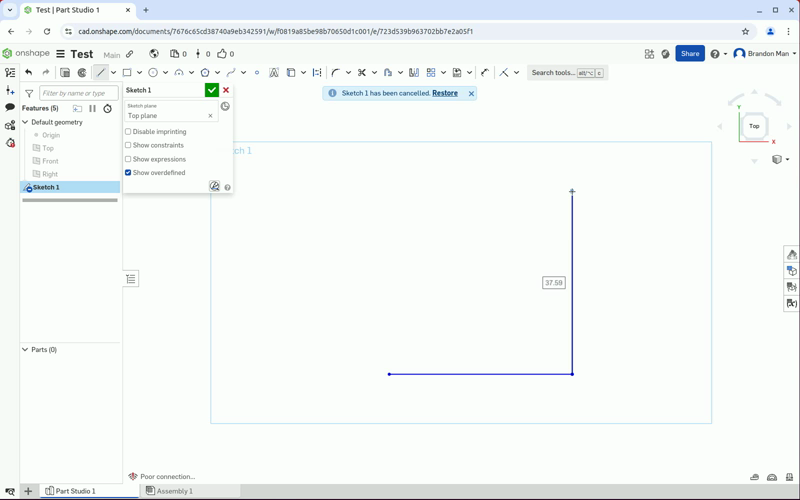
mouse_move(389, 191)
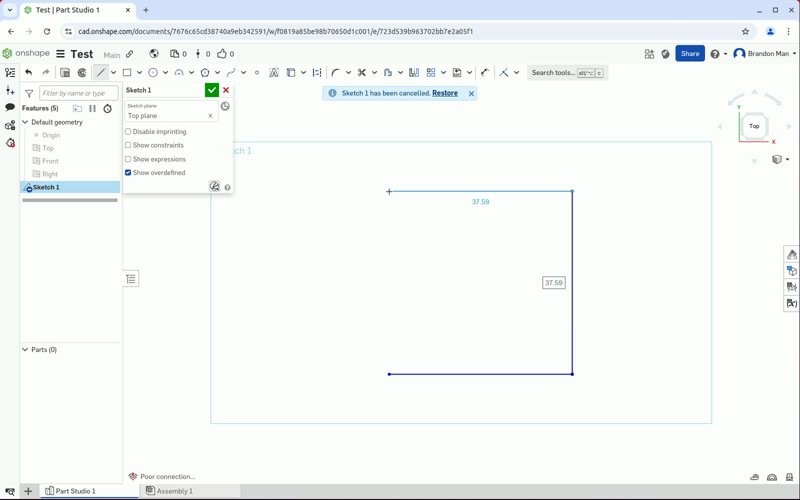
click(389, 191)
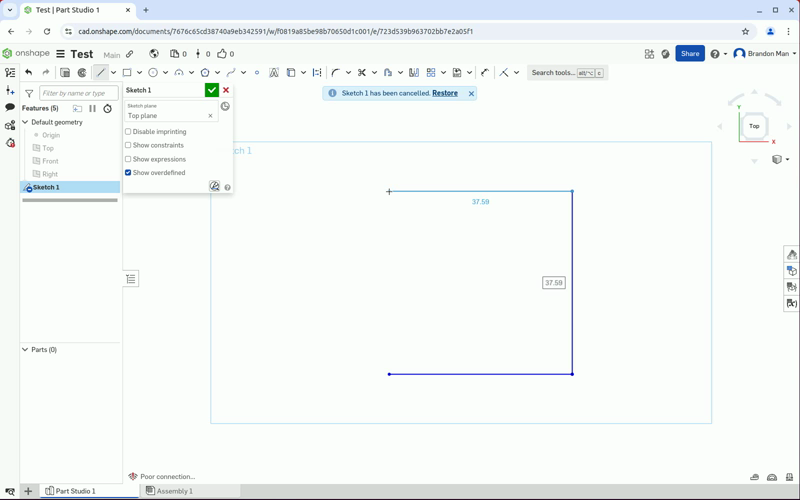
key_up(shift)
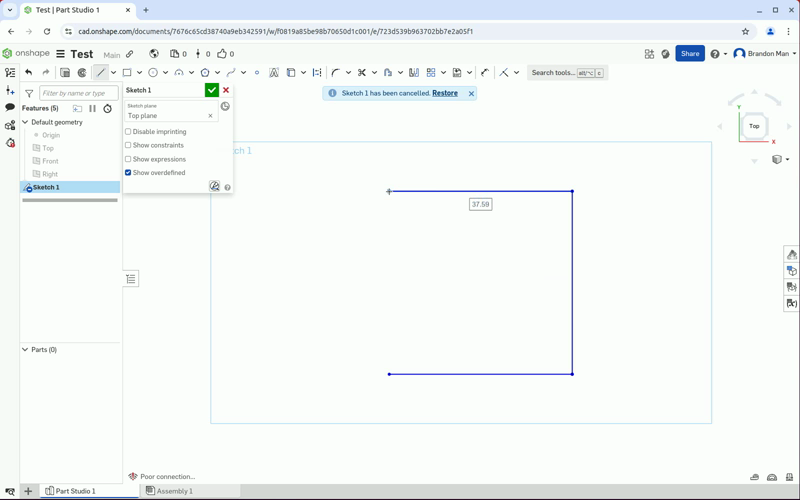
key_down(shift)
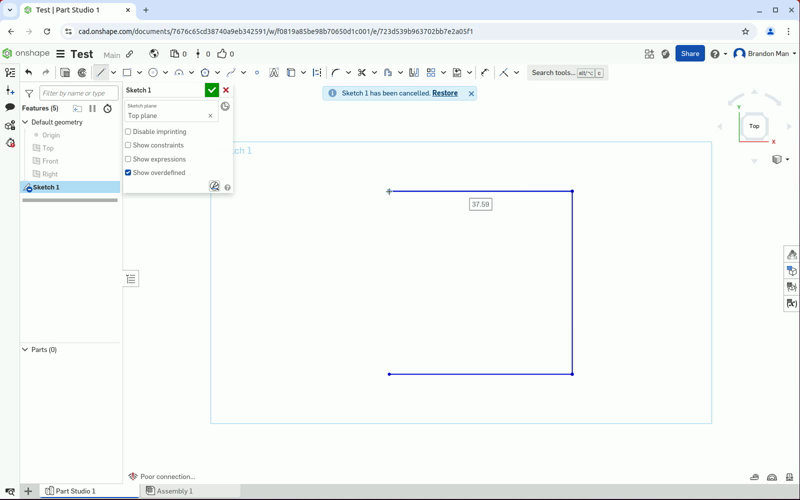
mouse_move(389, 374)
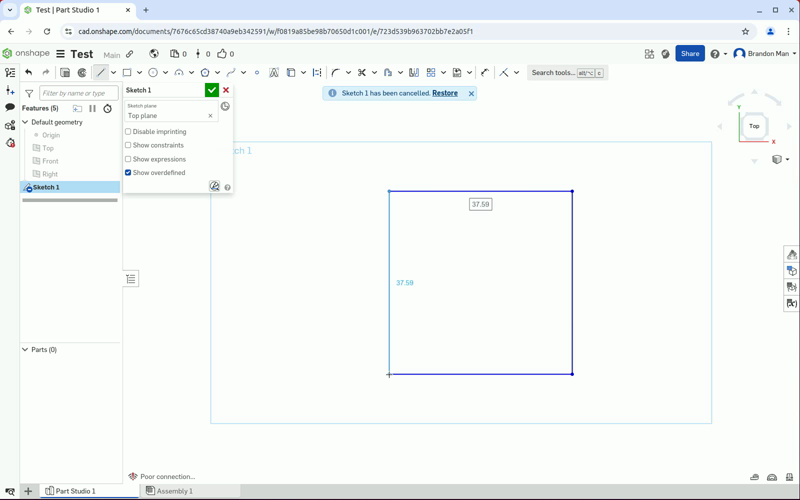
key_up(shift)
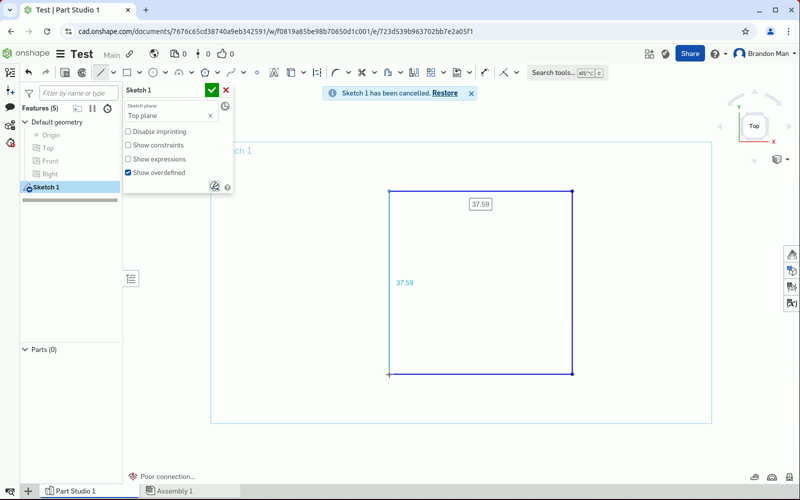
click(389, 374)
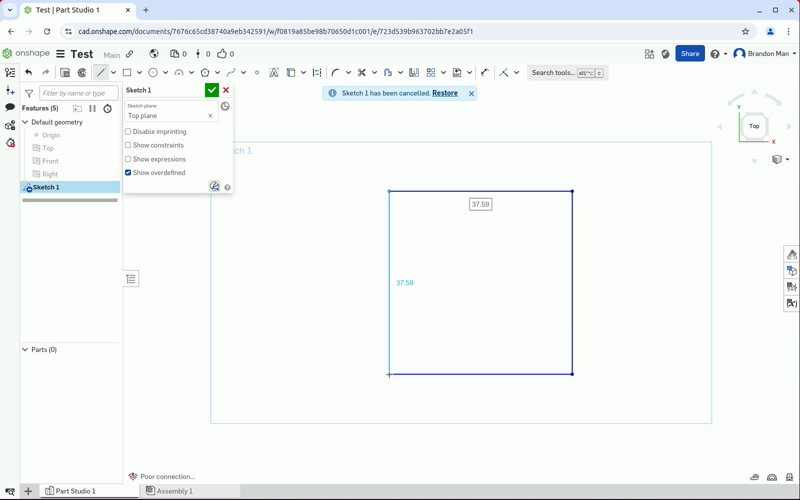
key(esc)
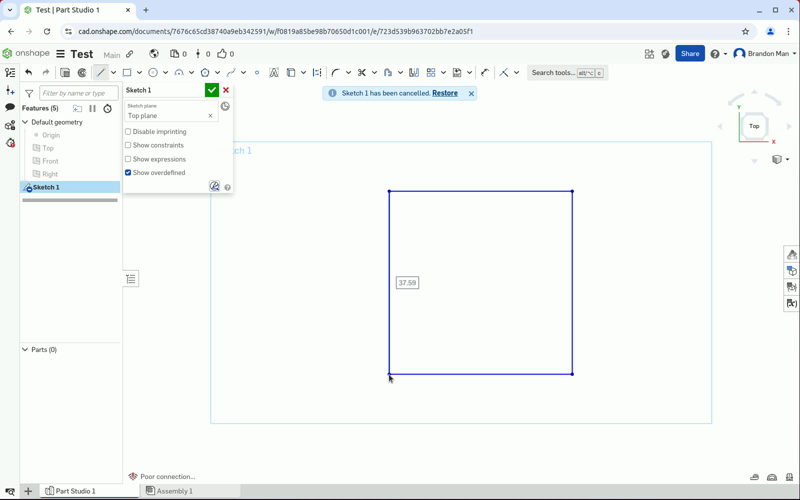
mouse_move(538, 228)
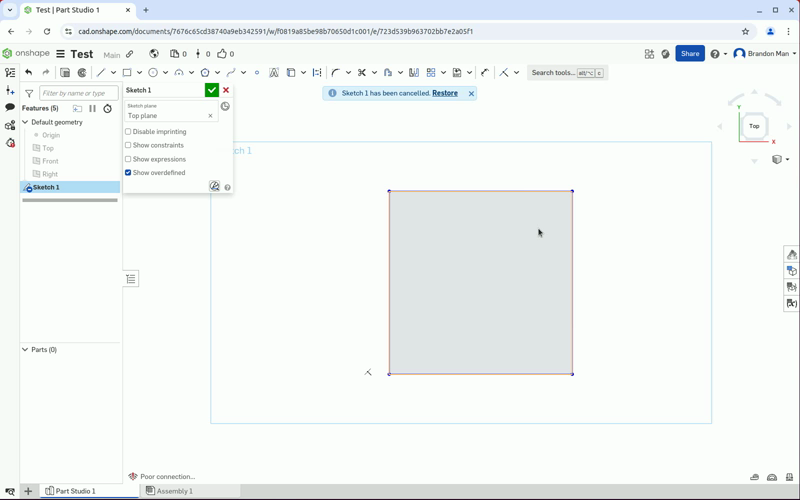
click(538, 228)
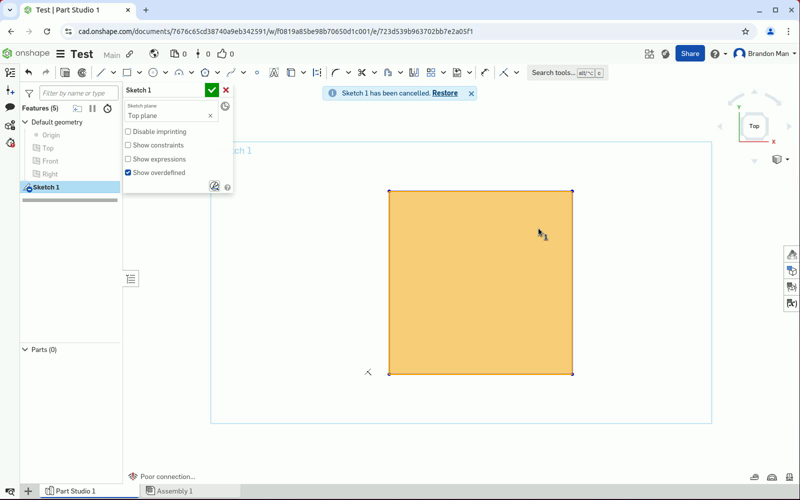
mouse_move(73, 352)
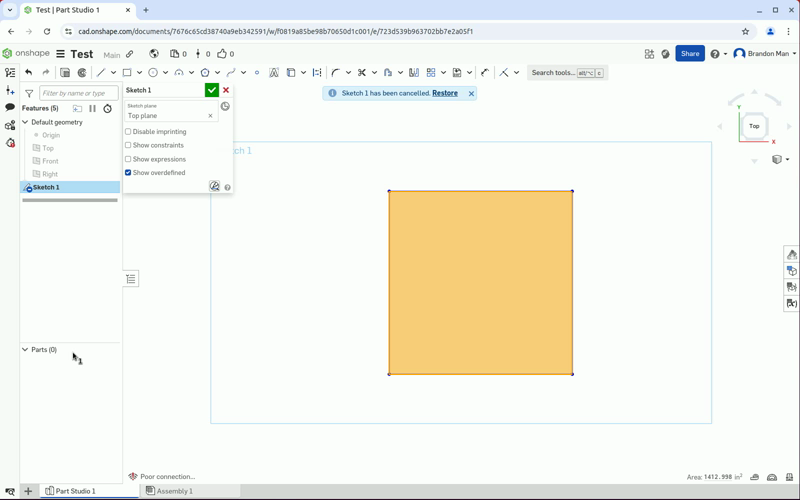
key(shift+y)
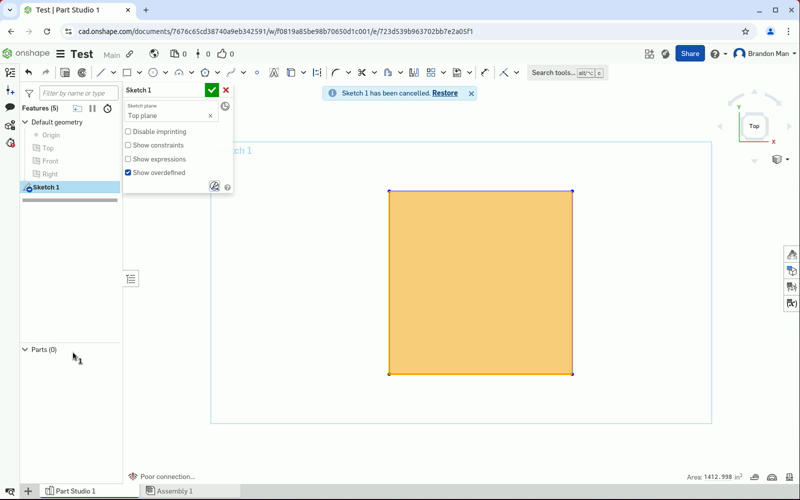
key(shift+e)
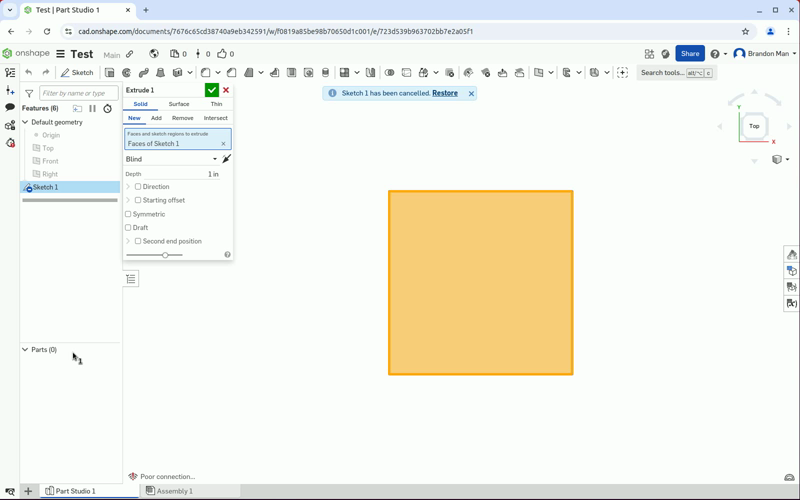
mouse_move(143, 106)
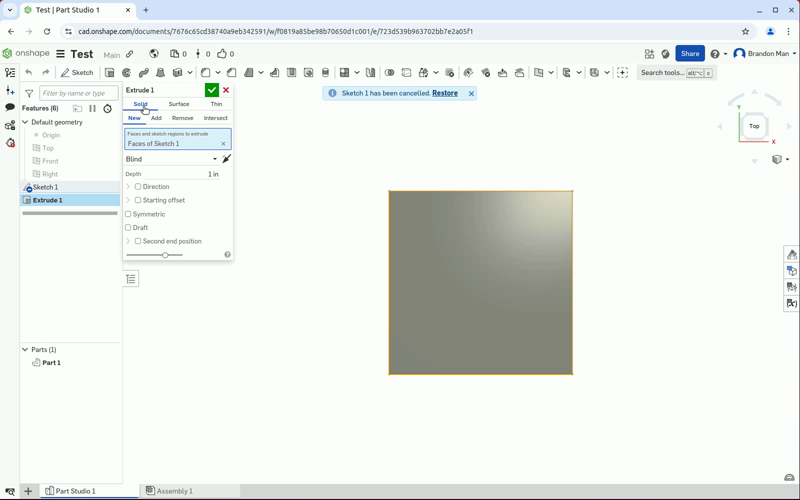
click(143, 106)
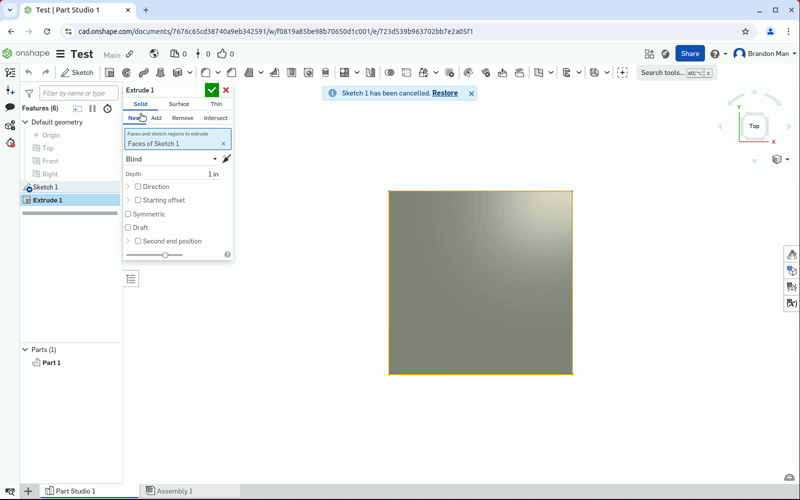
mouse_move(137, 120)
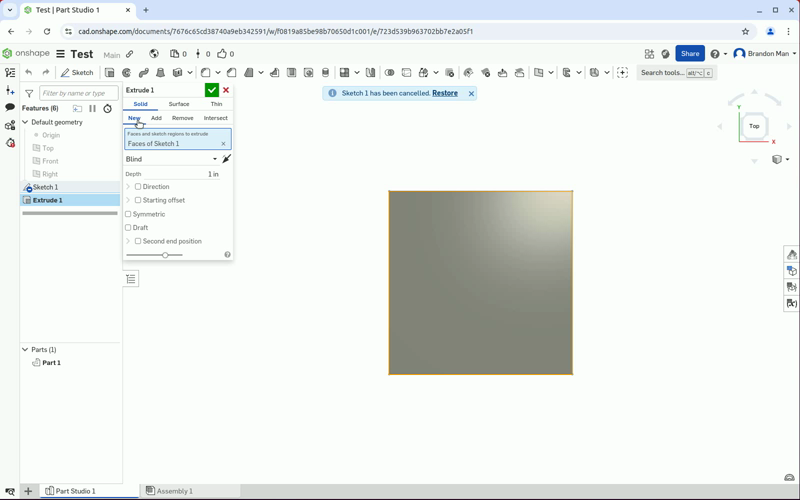
click(137, 120)
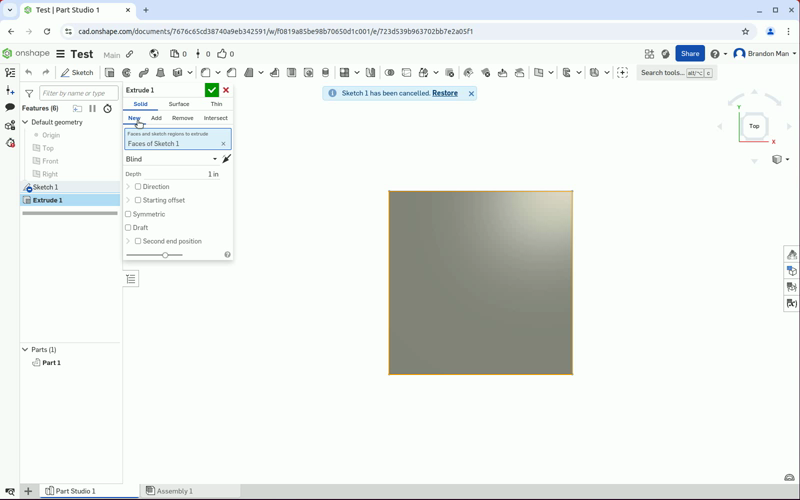
key(tab, 4)
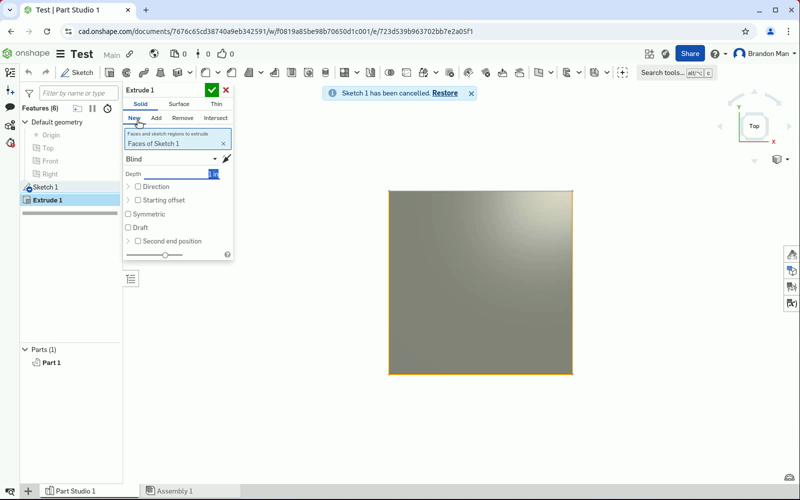
text(9.388)
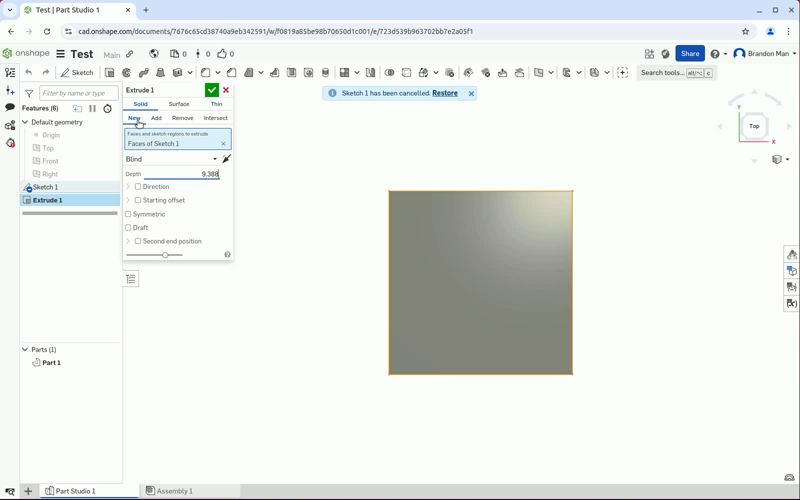
key(enter)
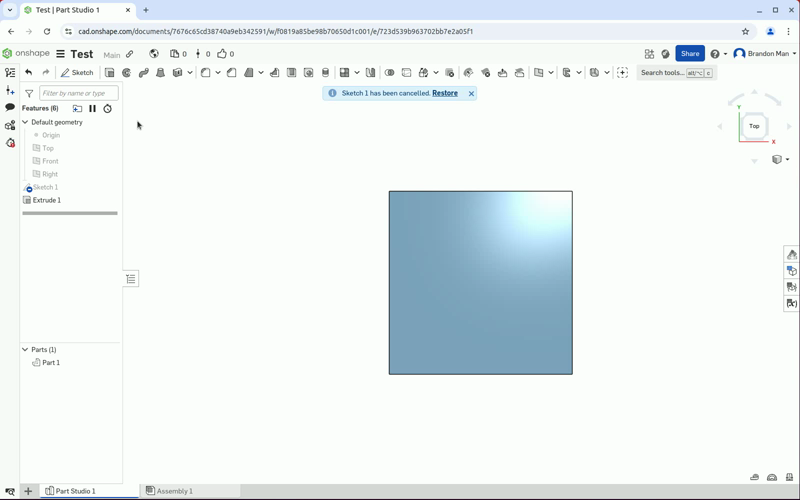
key(shift+h)
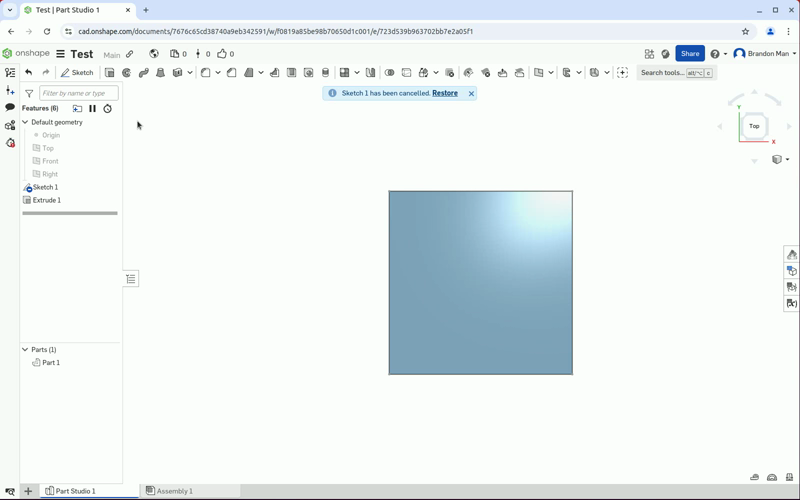
key(shift+h)
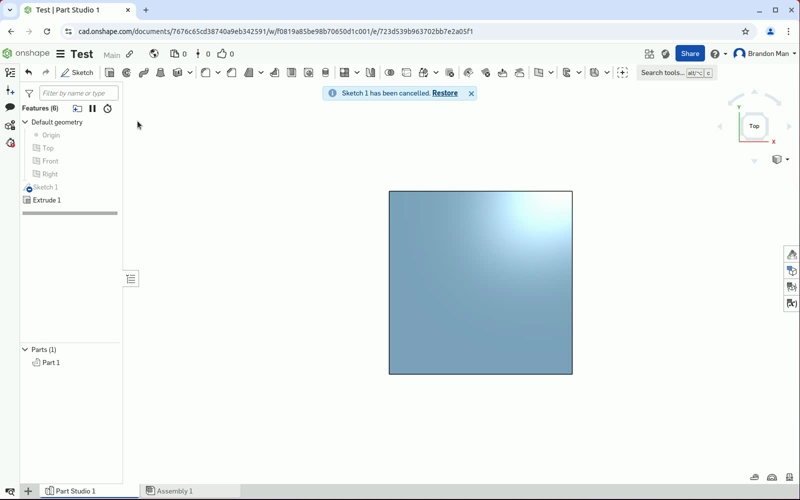
mouse_move(73, 189)
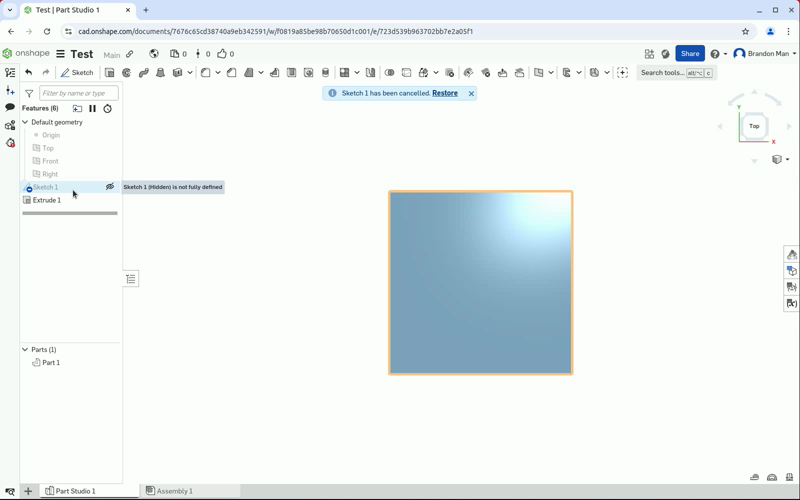
click(73, 189)
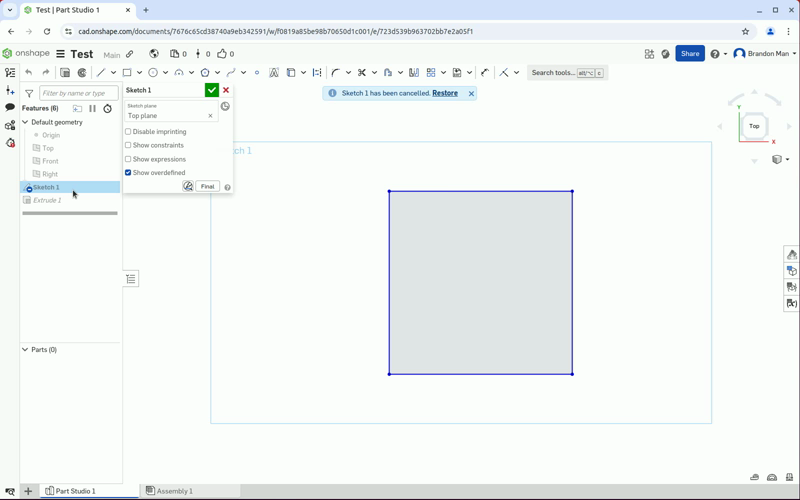
mouse_move(229, 92)
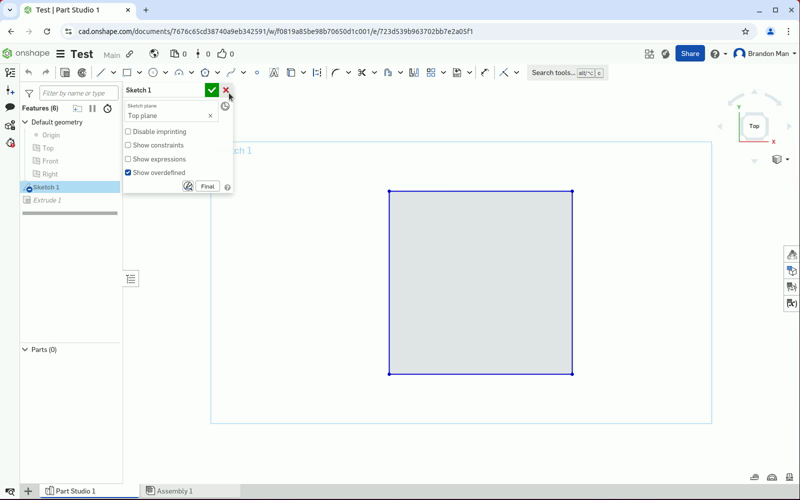
click(229, 92)
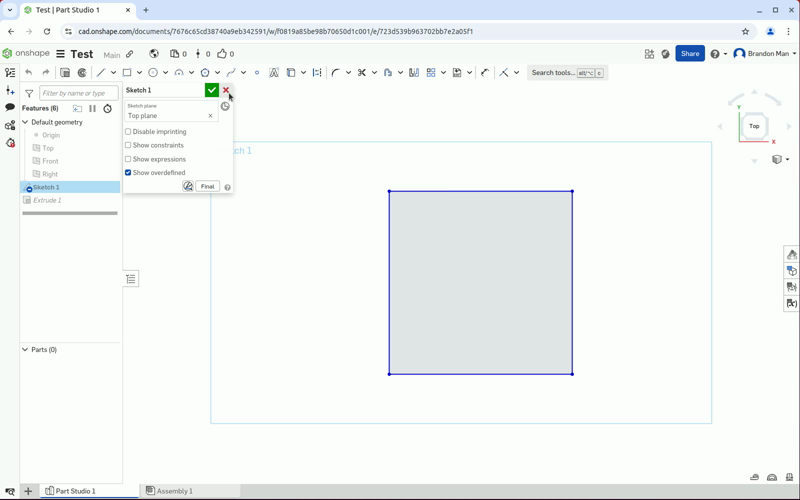
key(shift+s)
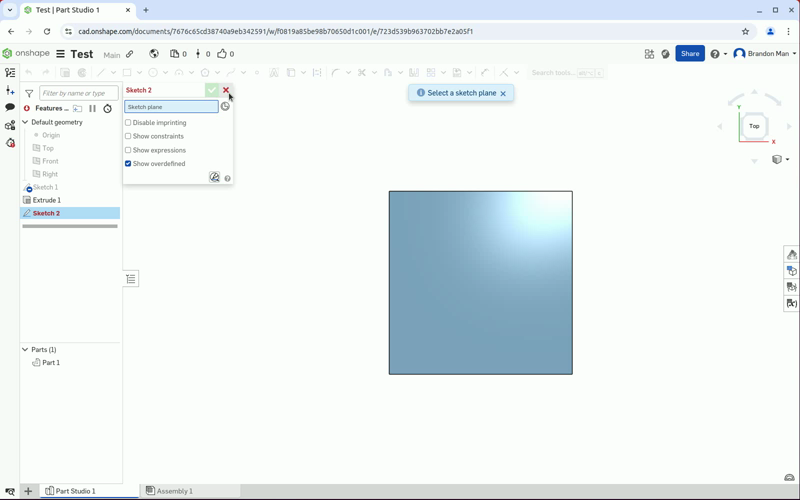
mouse_move(73, 150)
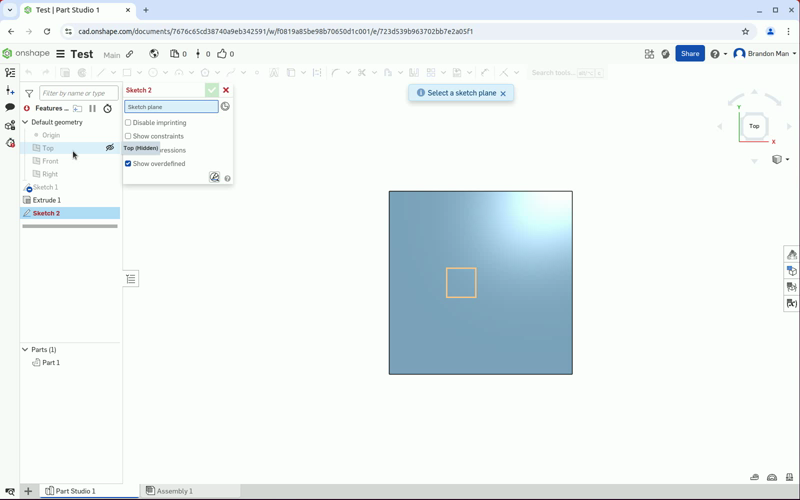
click(73, 150)
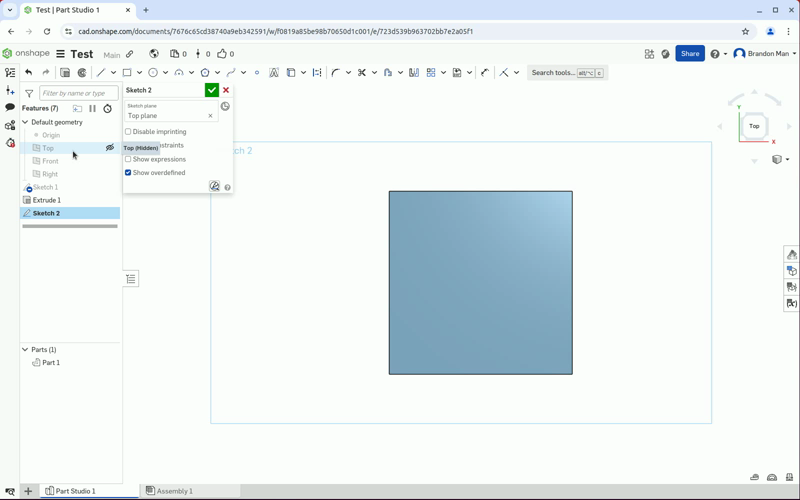
mouse_move(73, 352)
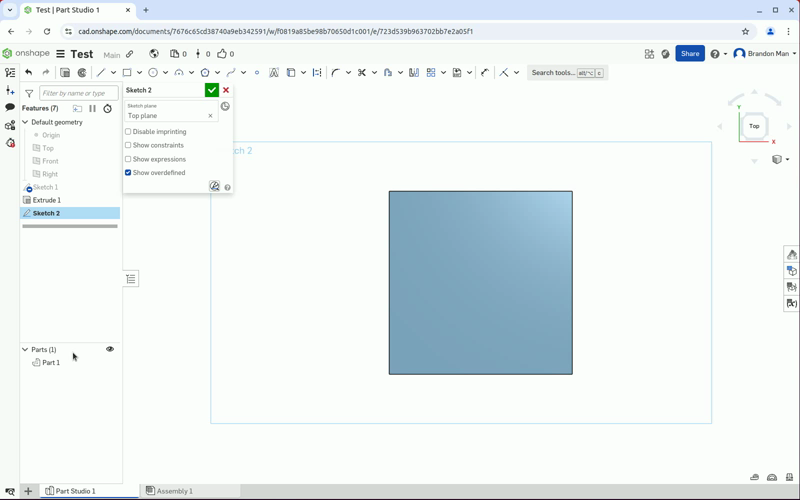
key(y)
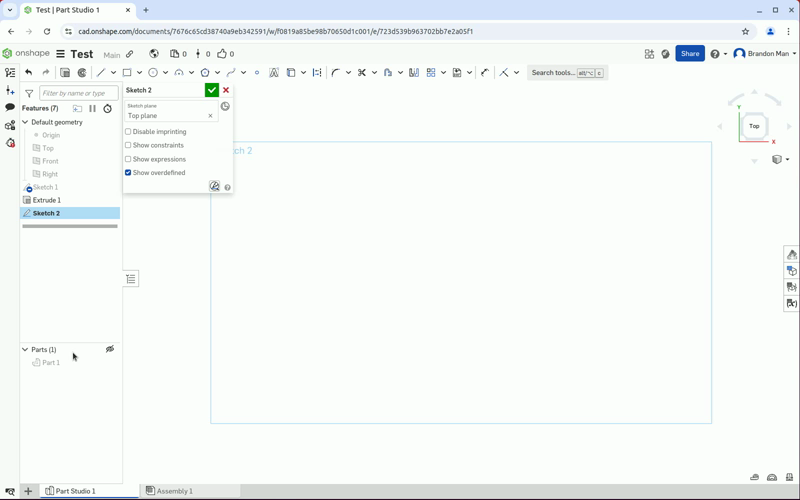
key(l)
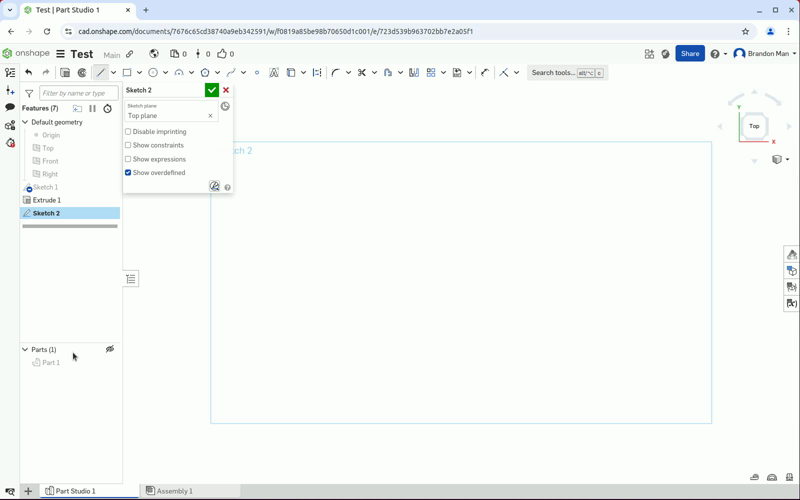
key_down(shift)
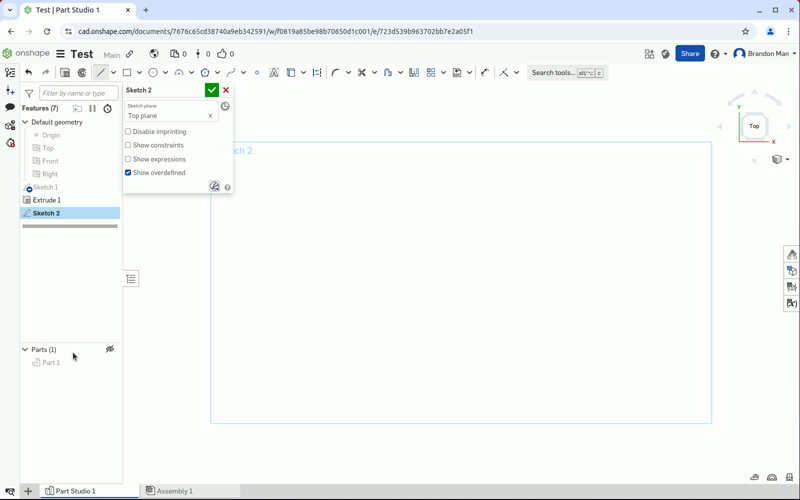
mouse_move(389, 374)
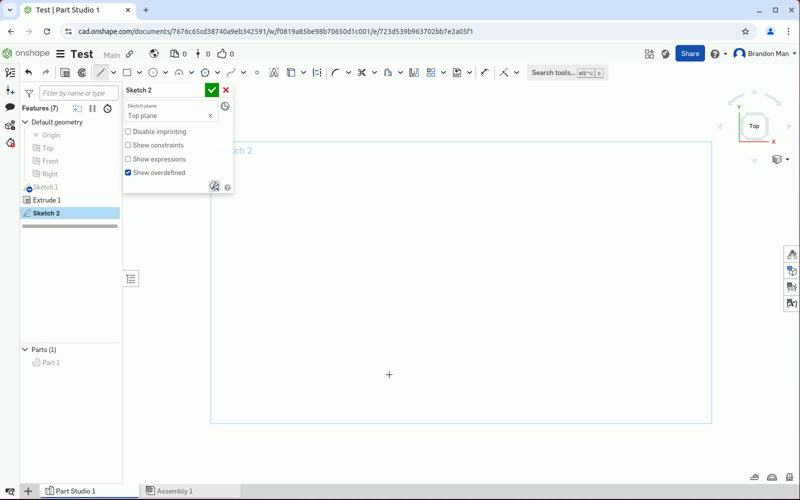
click(389, 374)
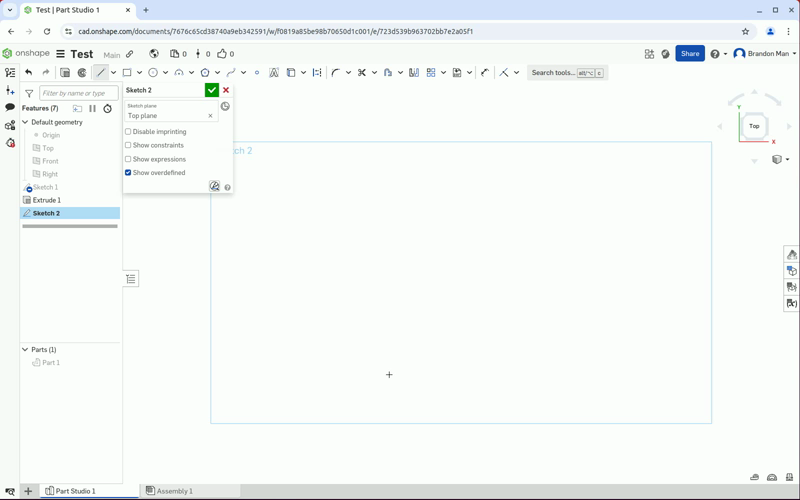
key_up(shift)
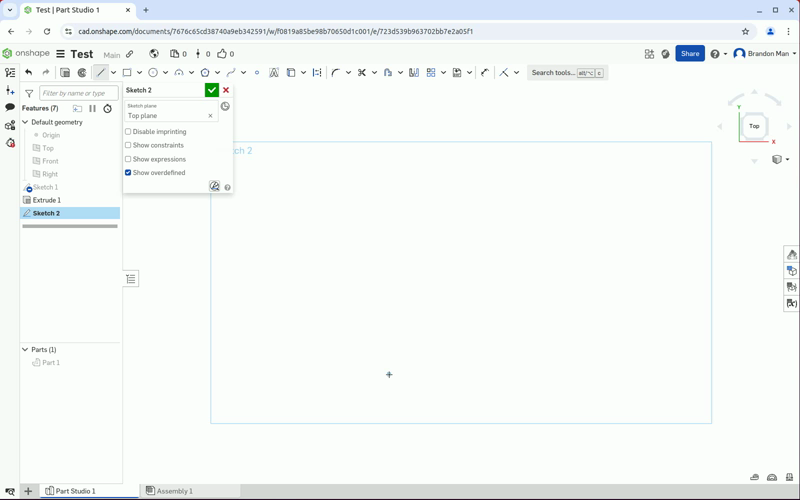
key_down(shift)
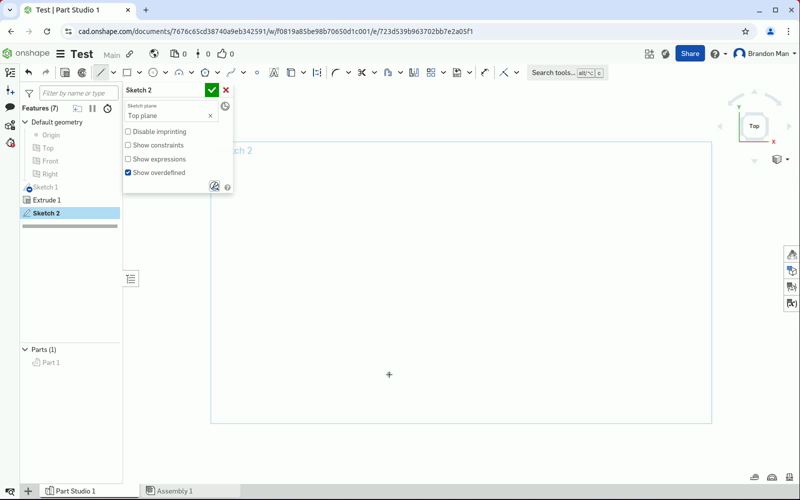
mouse_move(572, 374)
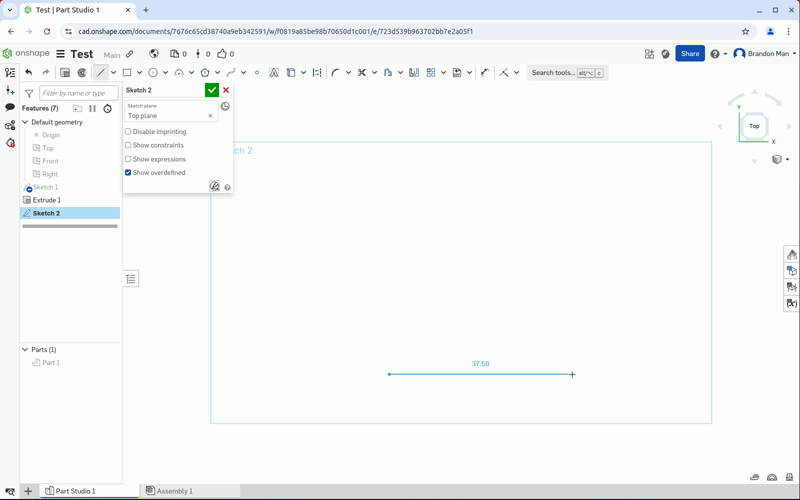
click(572, 374)
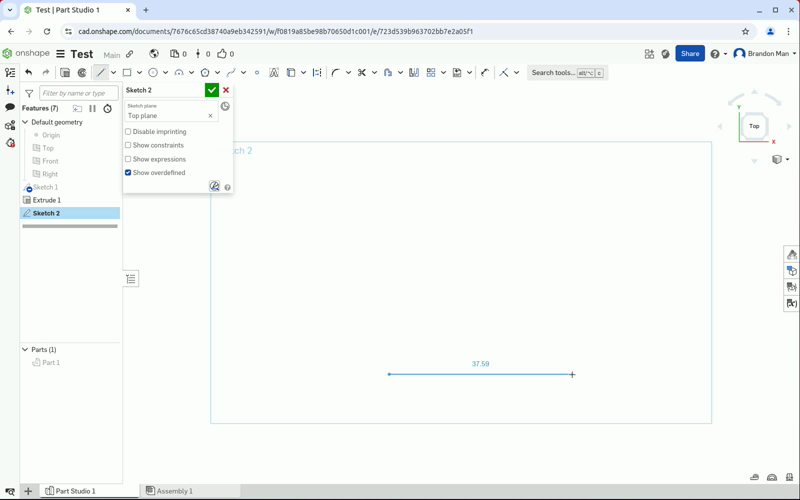
key_up(shift)
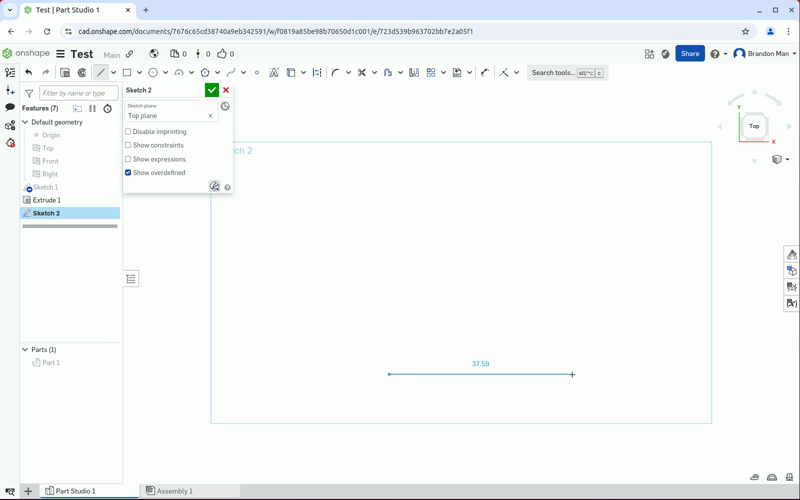
key_down(shift)
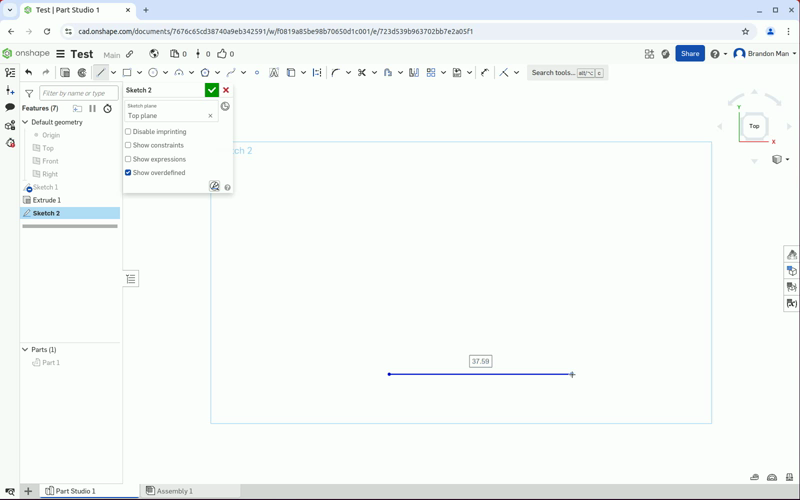
mouse_move(572, 191)
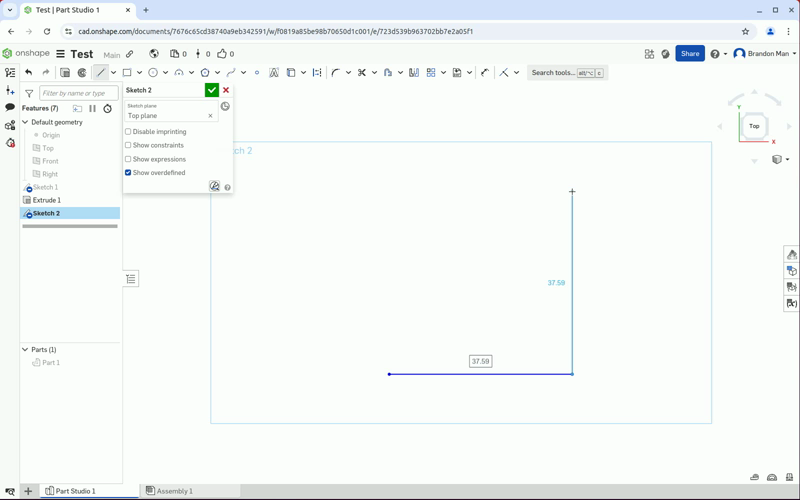
click(572, 191)
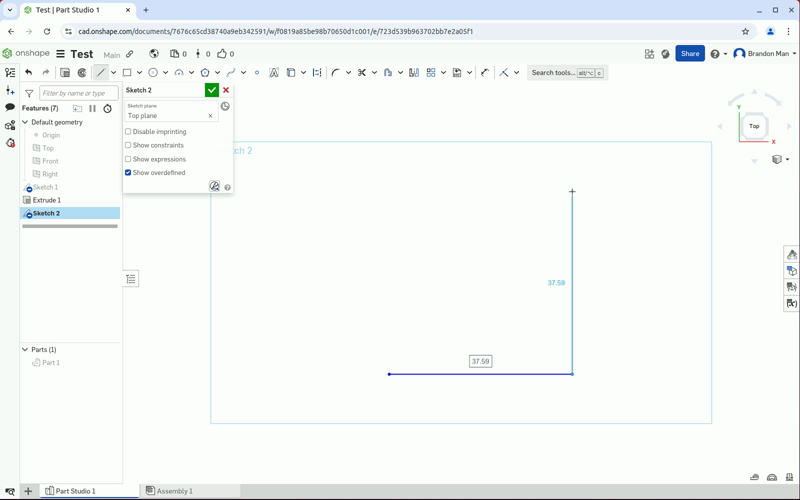
key_up(shift)
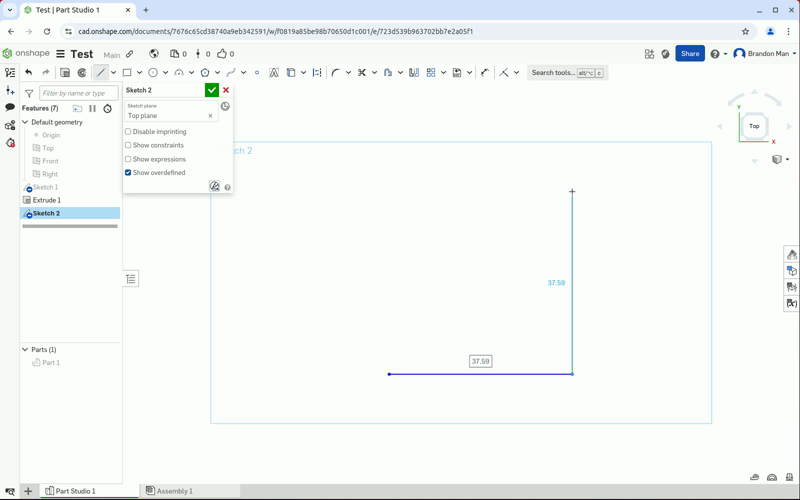
key_down(shift)
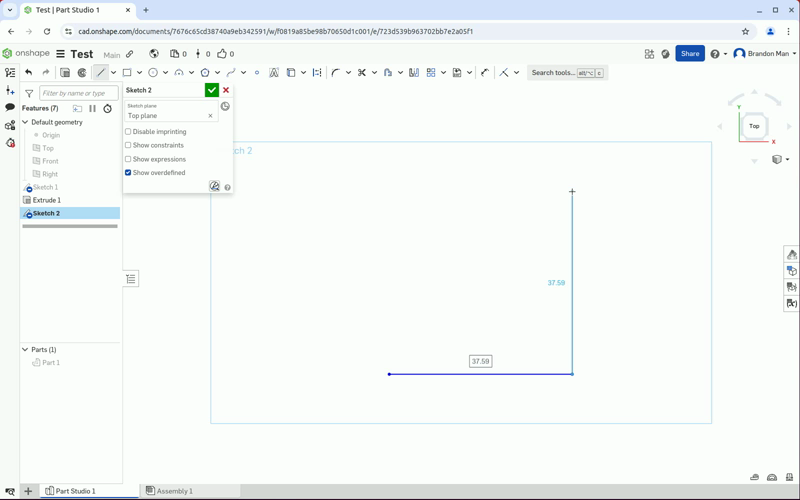
mouse_move(389, 191)
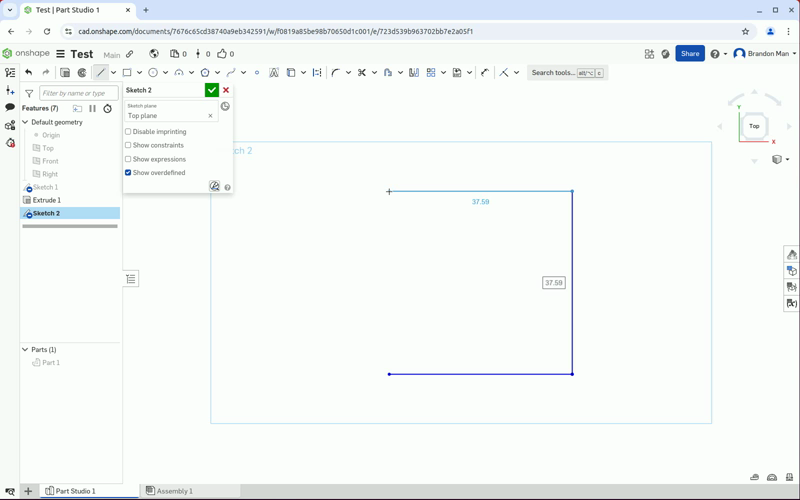
click(389, 191)
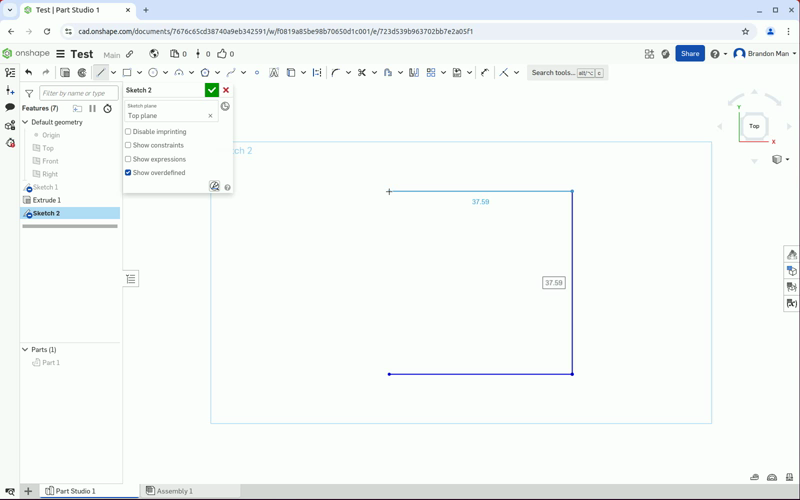
key_up(shift)
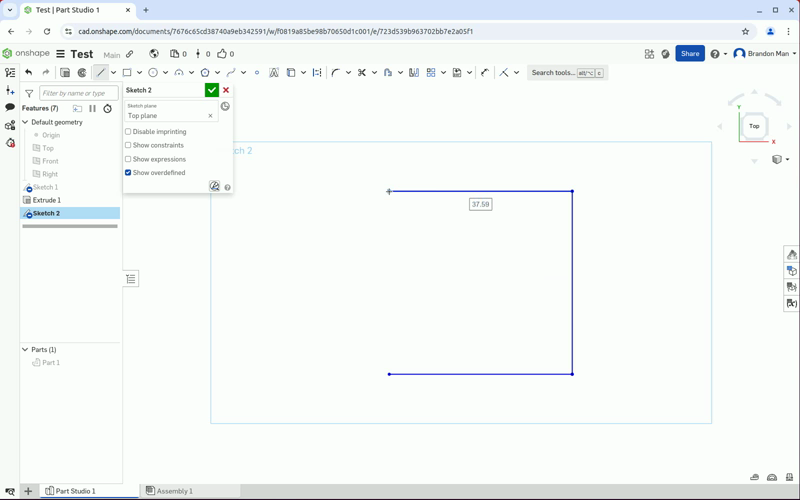
key_down(shift)
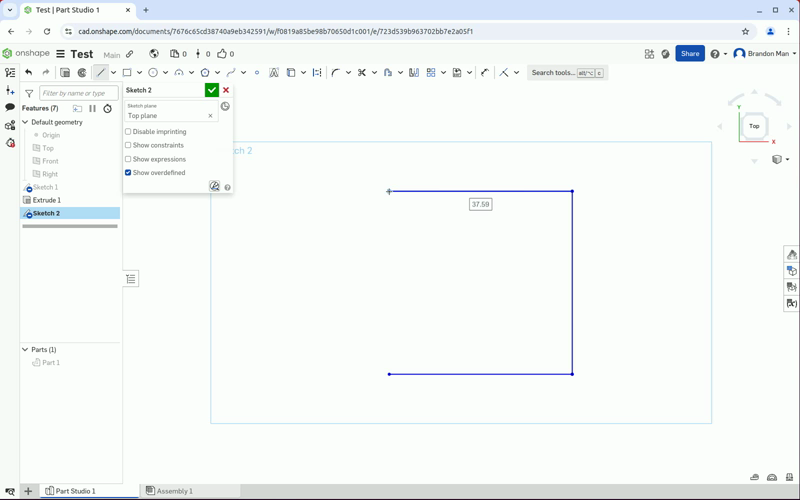
mouse_move(389, 374)
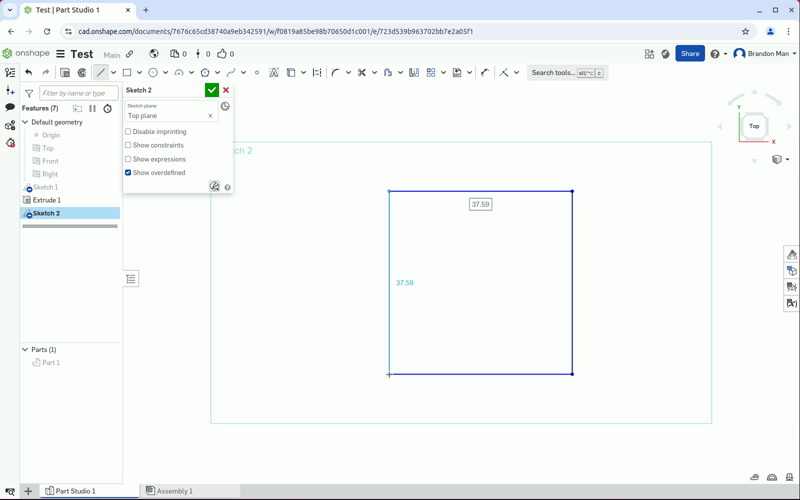
key_up(shift)
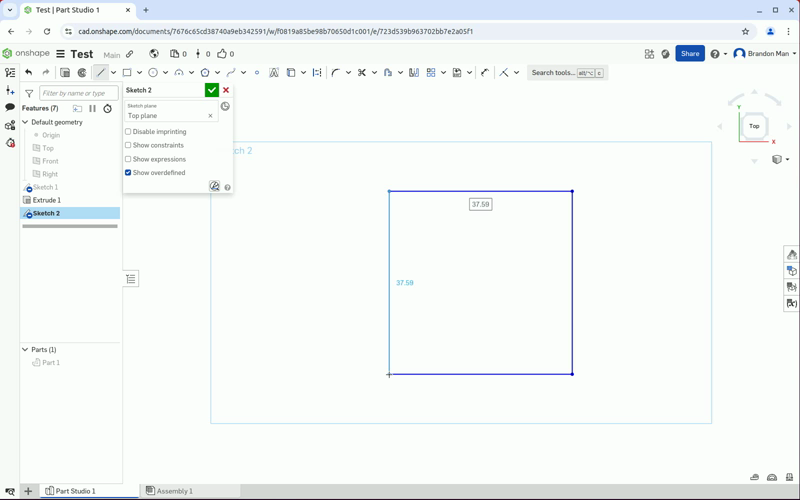
click(389, 374)
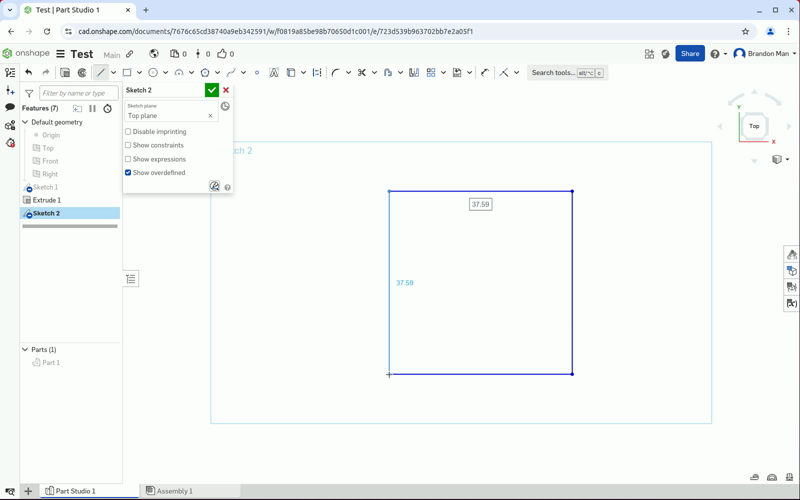
key(esc)
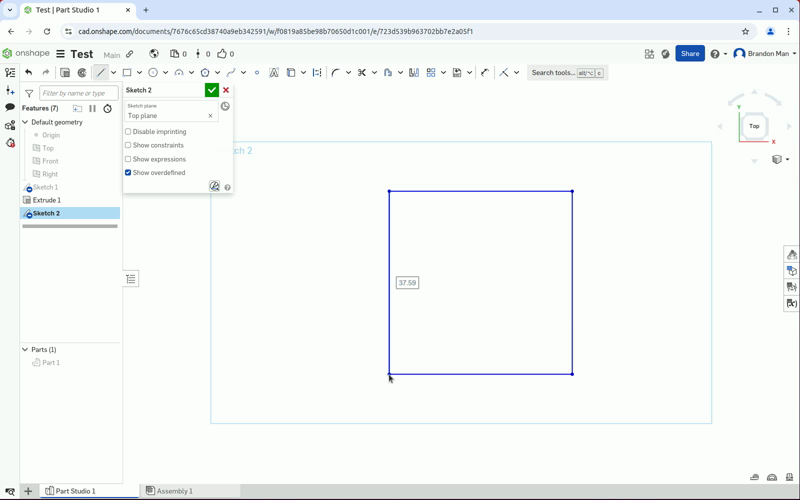
mouse_move(458, 347)
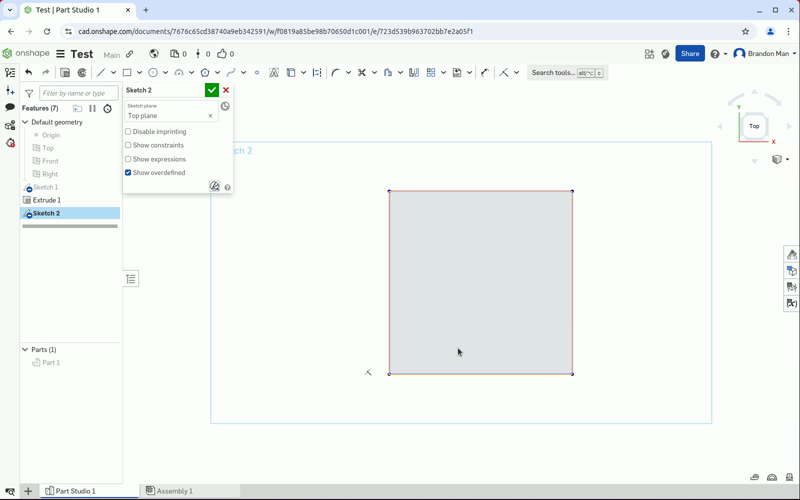
click(458, 347)
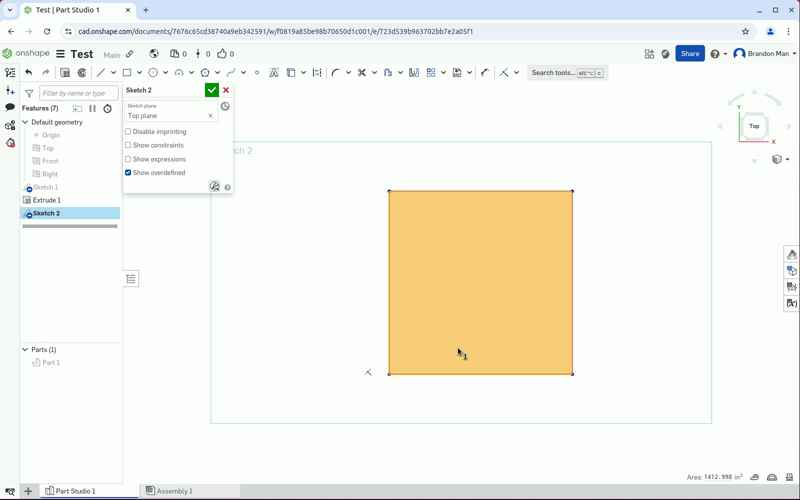
mouse_move(73, 352)
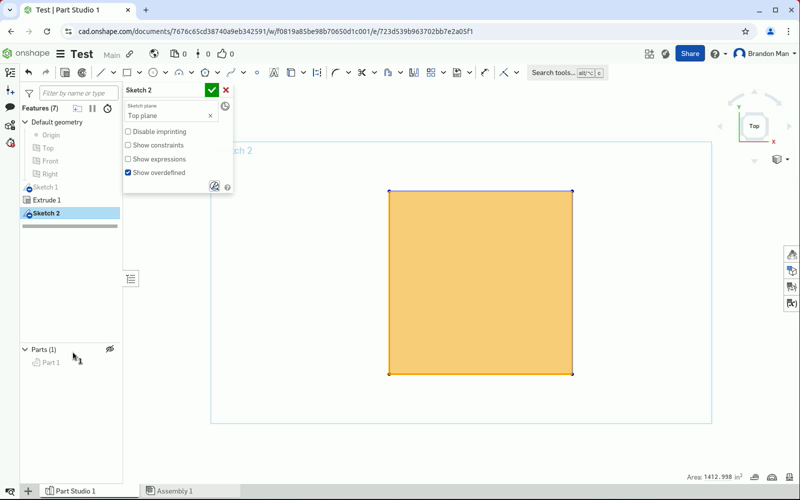
key(shift+y)
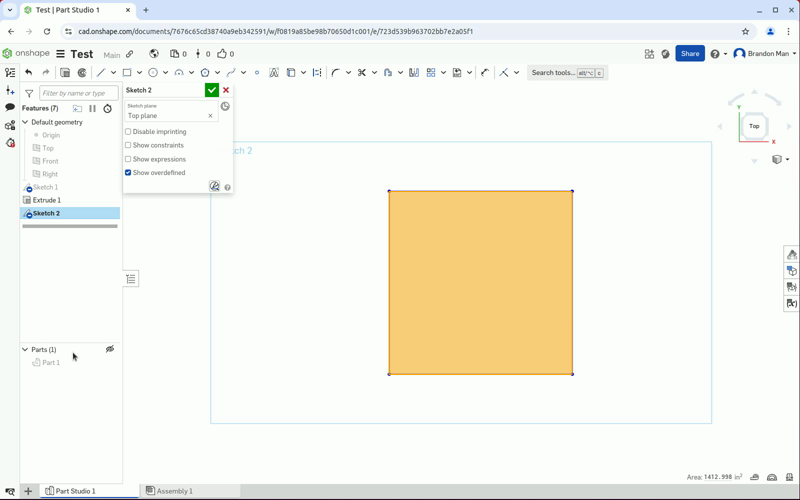
key(shift+e)
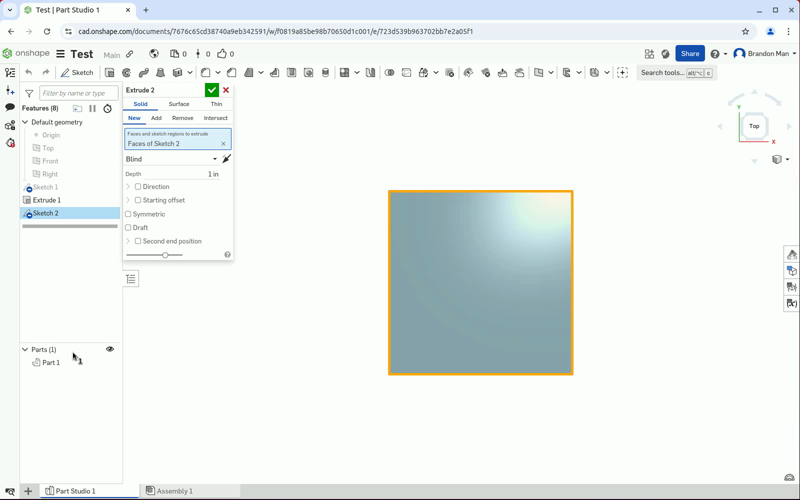
mouse_move(143, 106)
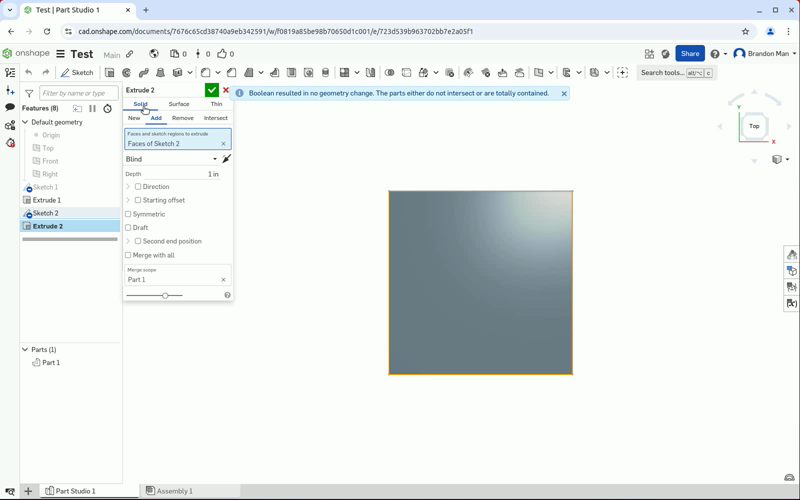
click(143, 106)
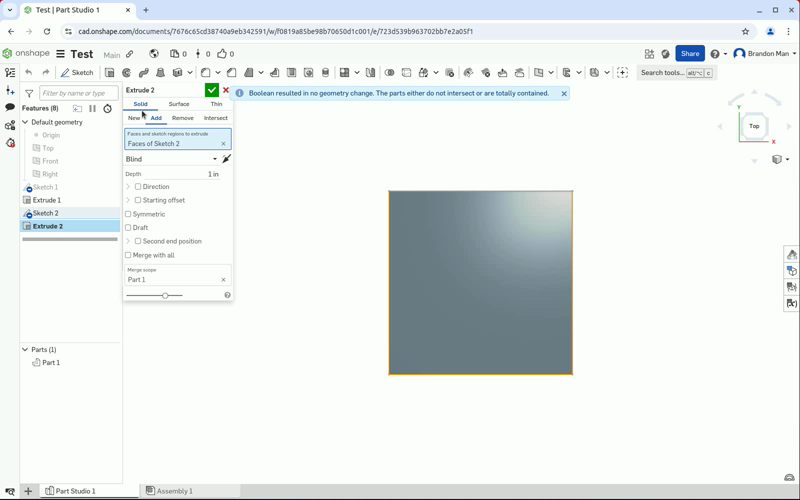
mouse_move(137, 120)
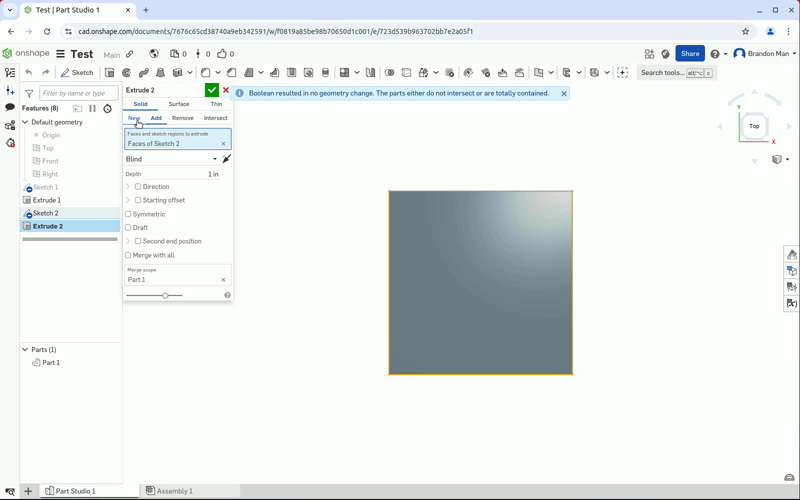
click(137, 120)
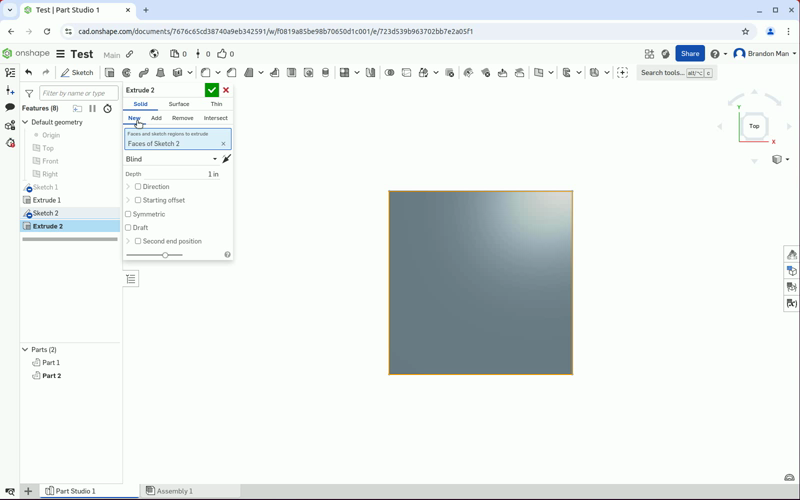
key(tab, 4)
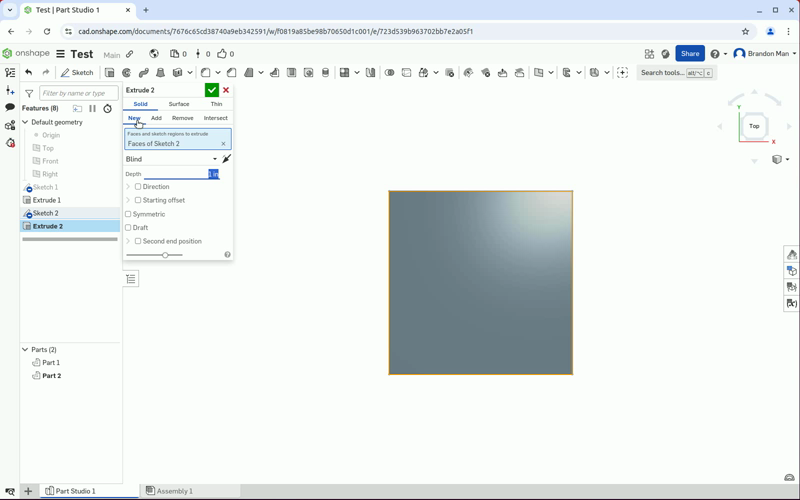
text(9.388)
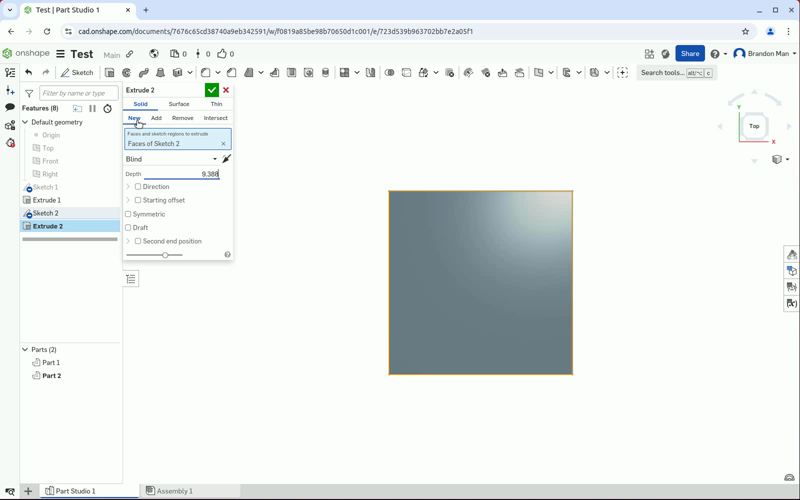
key(enter)
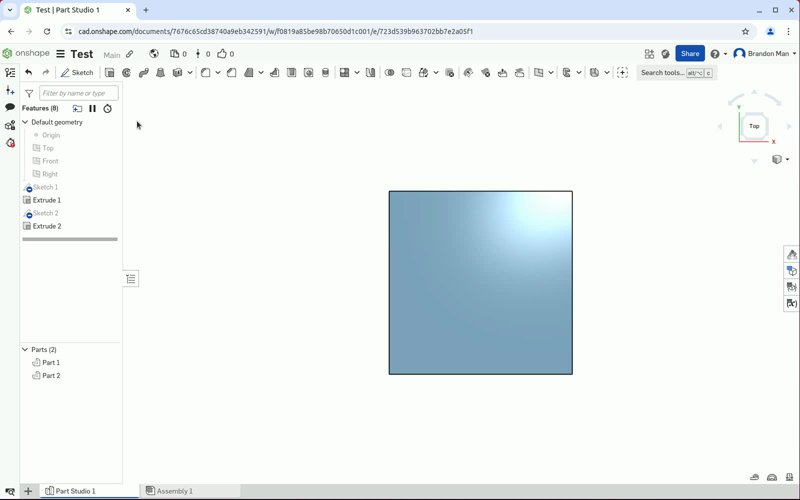
key(shift+h)
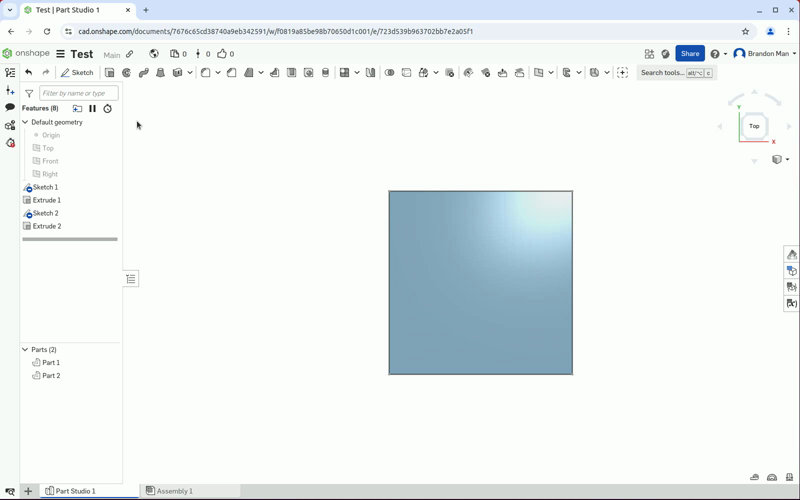
key(shift+h)
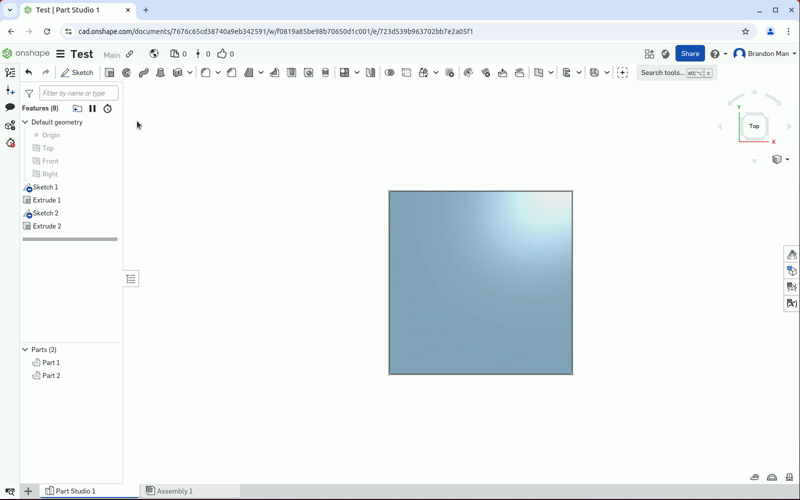
key(shift+7)
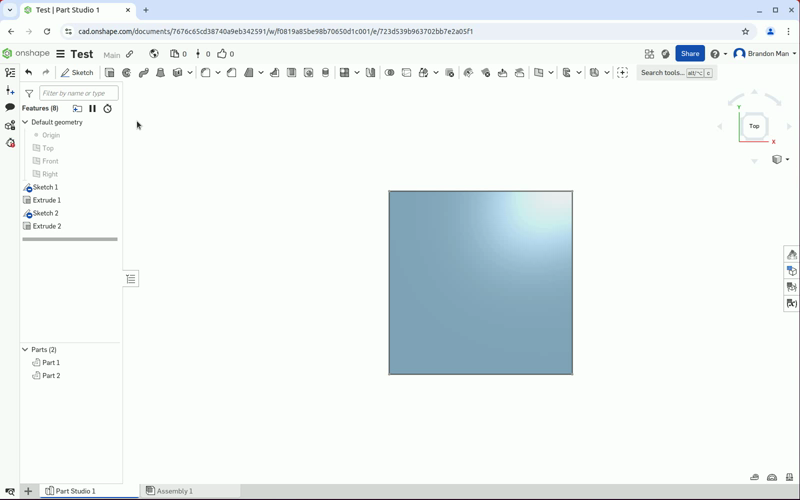
key(up, 3)
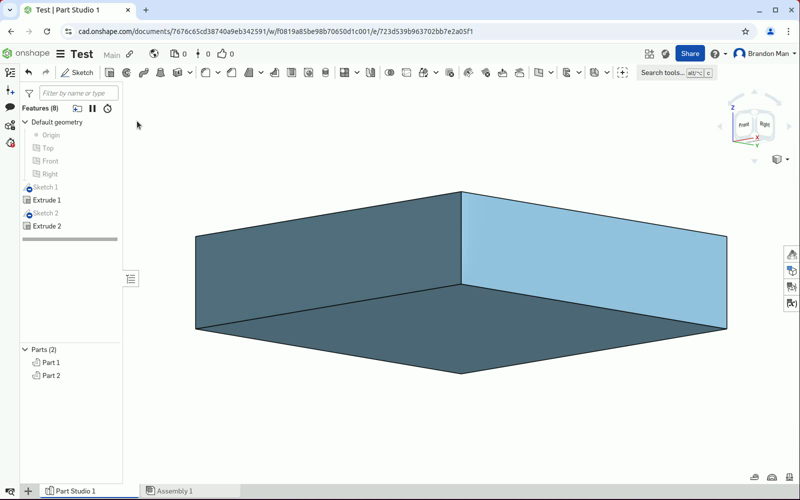
key(left, 3)
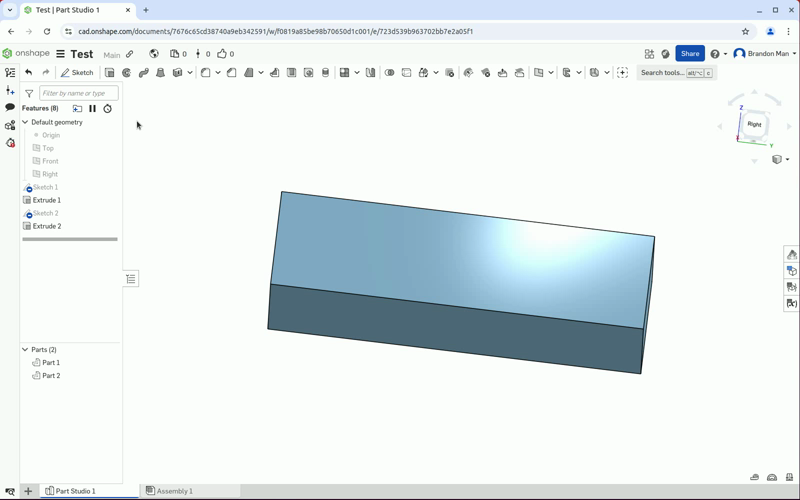
key(right, 3)
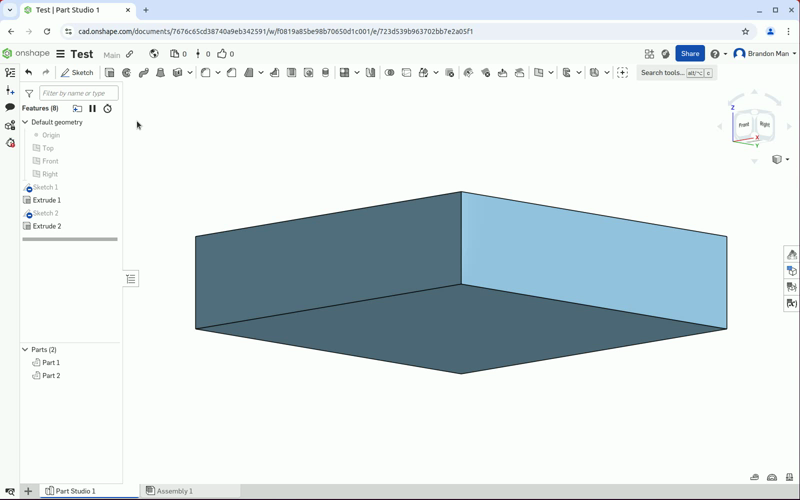
key(down, 3)
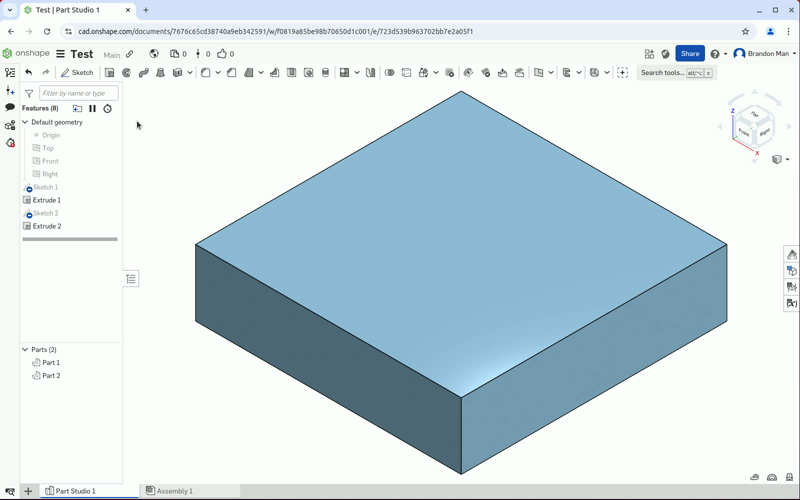
mouse_move(73, 189)
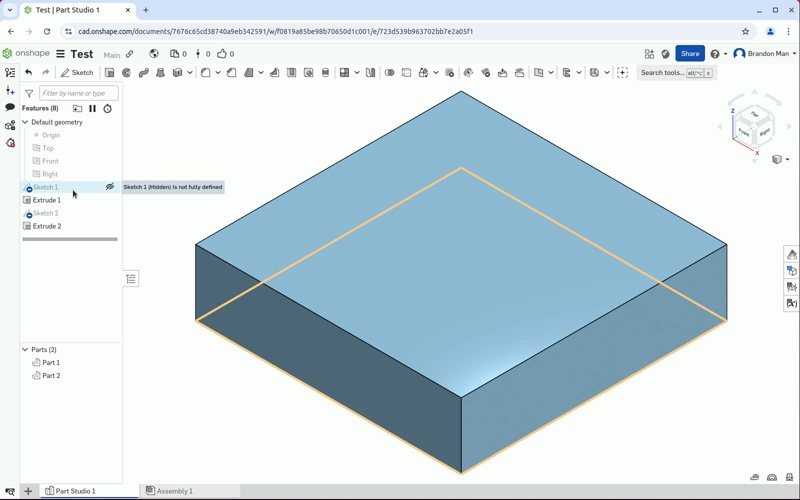
click(73, 189)